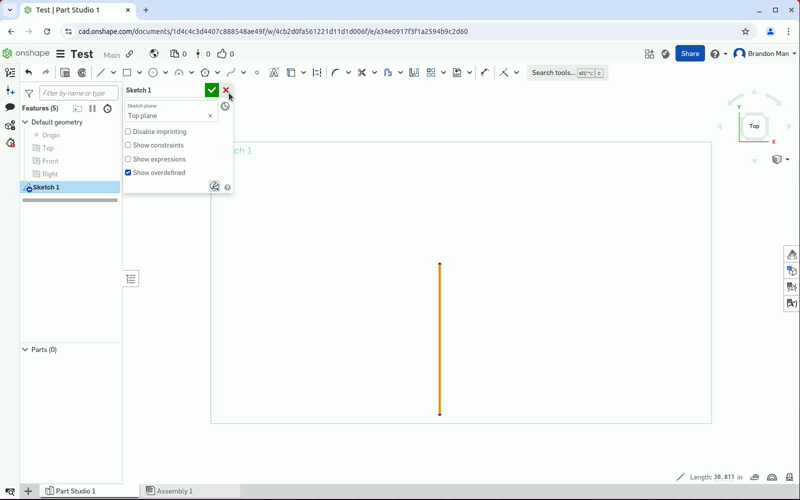
key(shift+h)
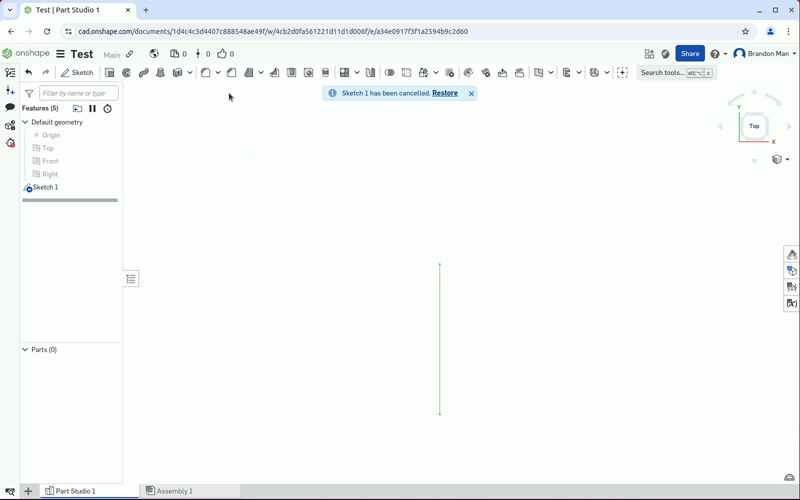
key(shift+s)
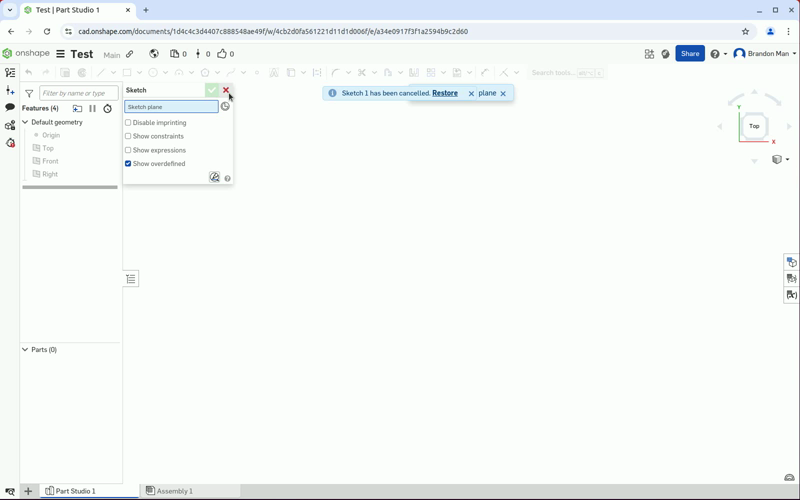
mouse_move(73, 150)
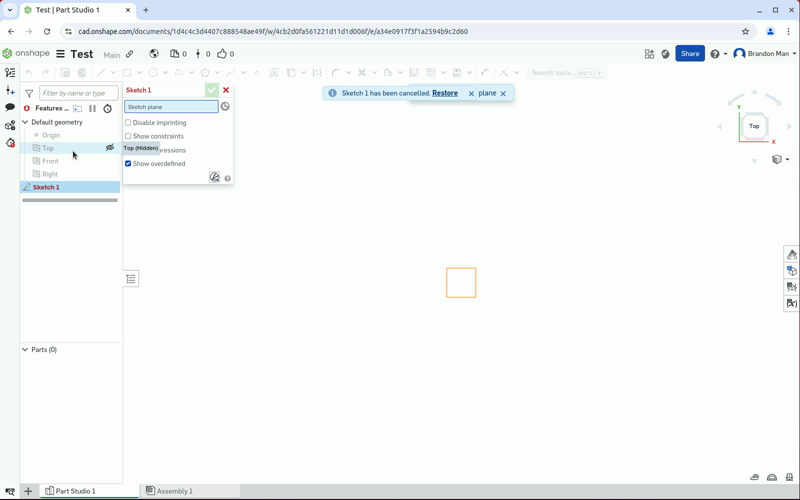
click(73, 150)
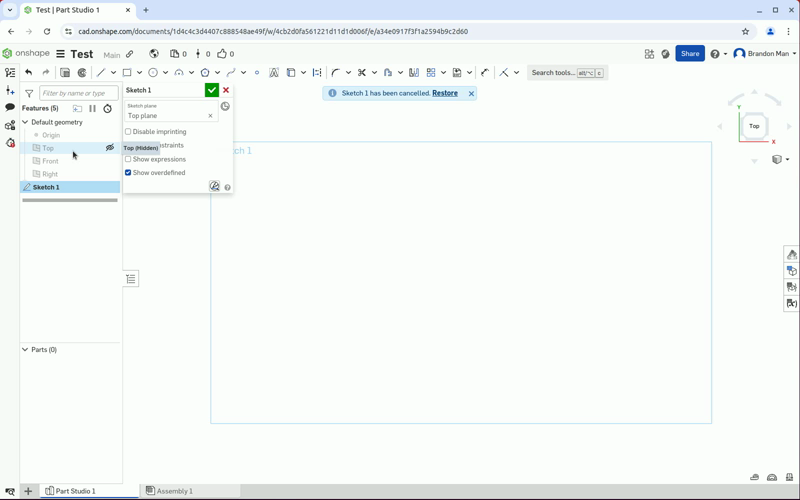
mouse_move(73, 352)
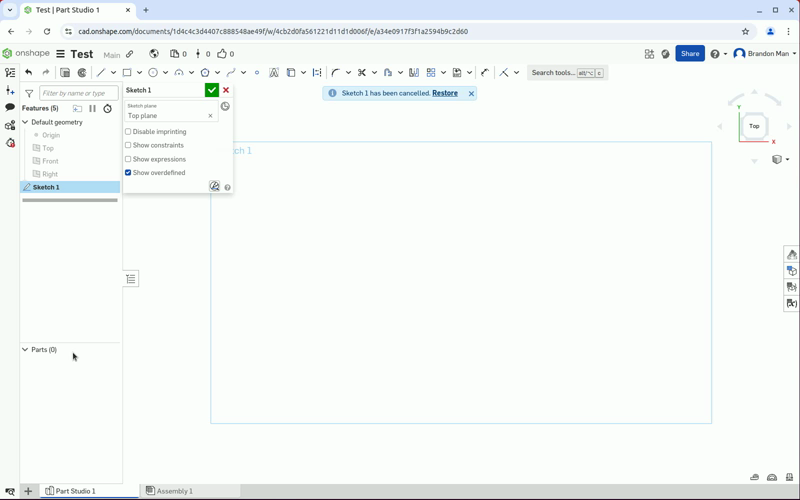
key(y)
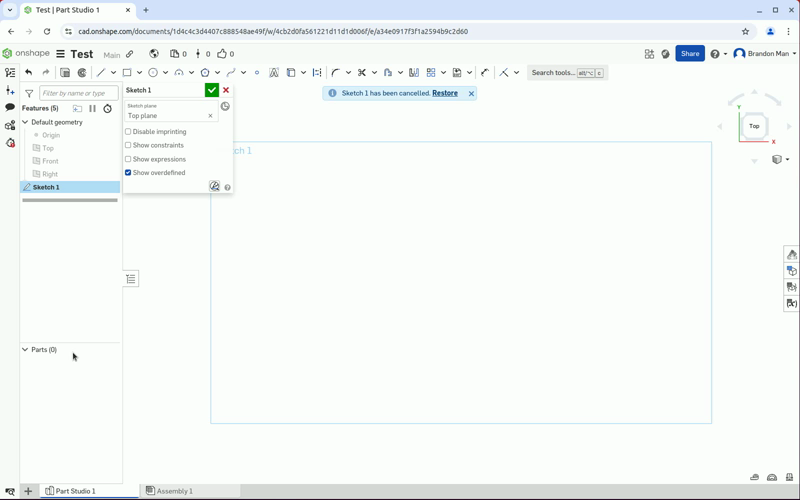
key(c)
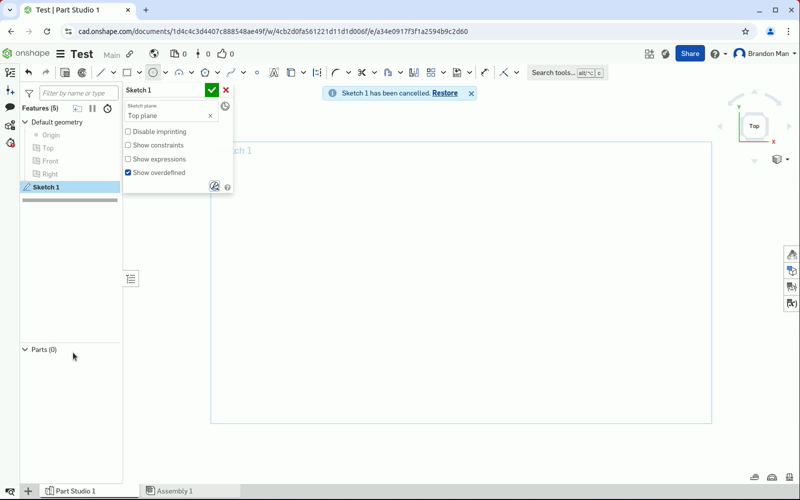
key_down(shift)
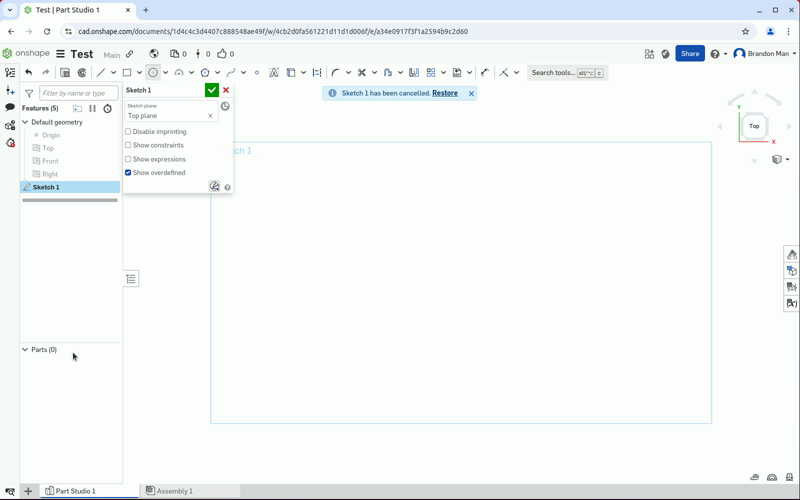
mouse_move(460, 282)
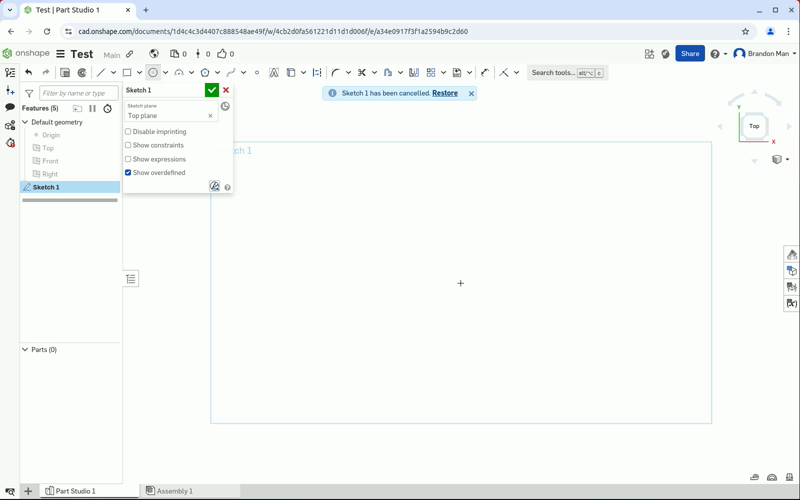
click(460, 282)
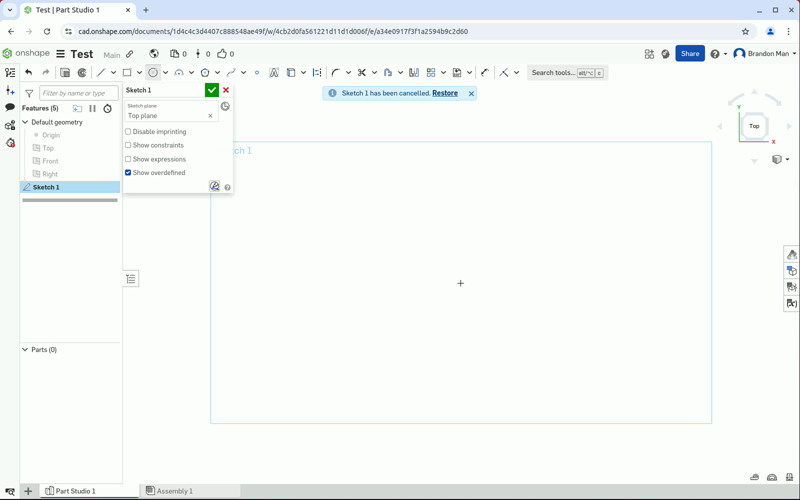
key_up(shift)
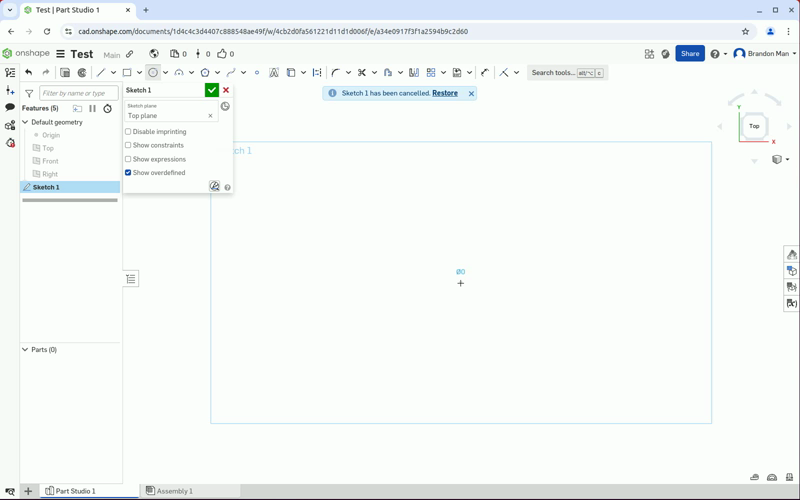
mouse_move(531, 282)
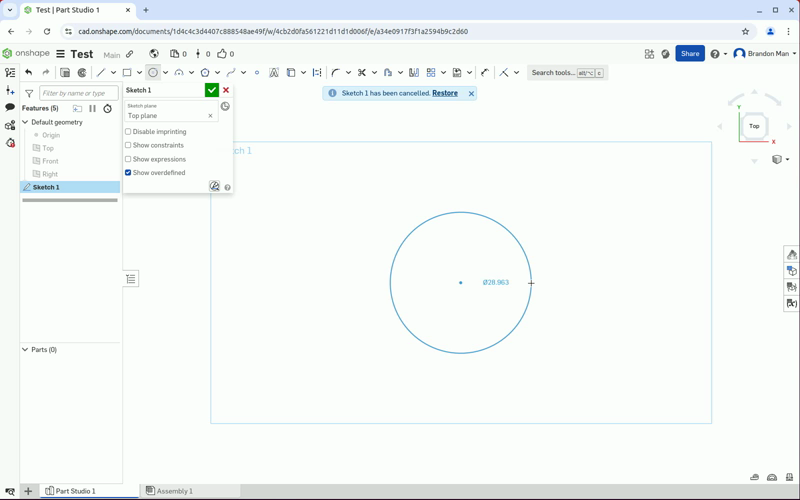
click(531, 282)
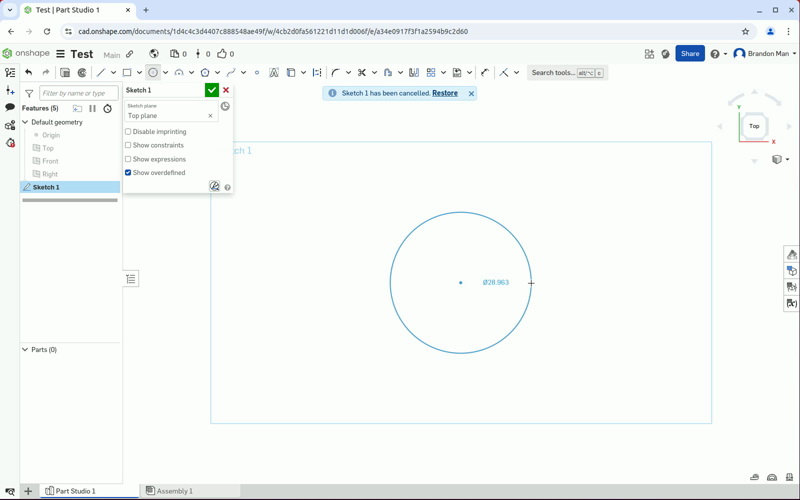
key(esc)
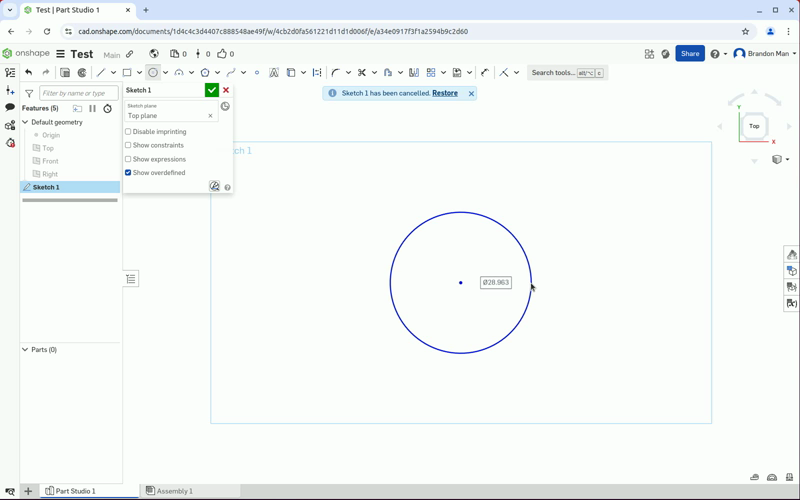
key(c)
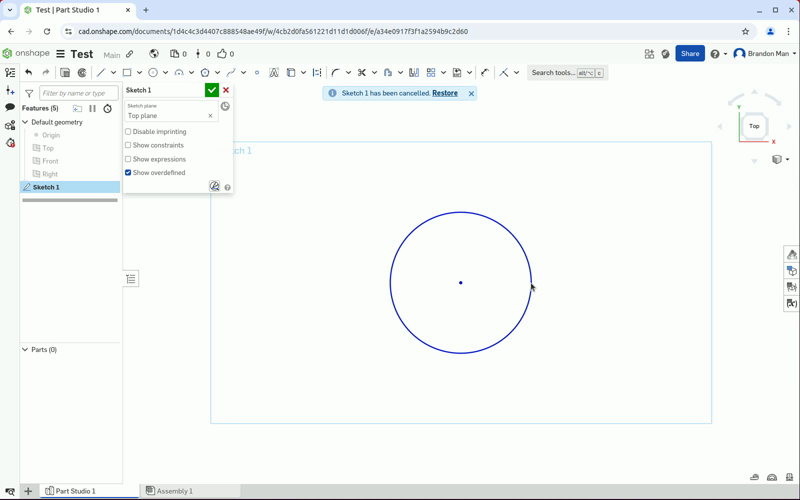
key_down(shift)
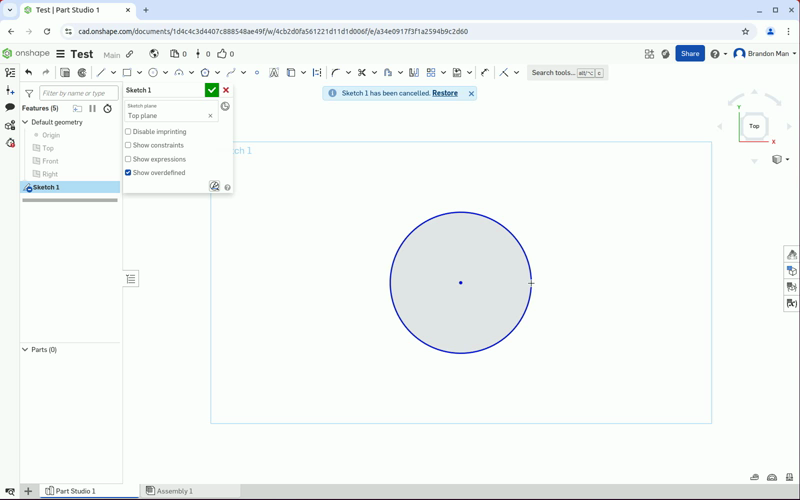
mouse_move(460, 282)
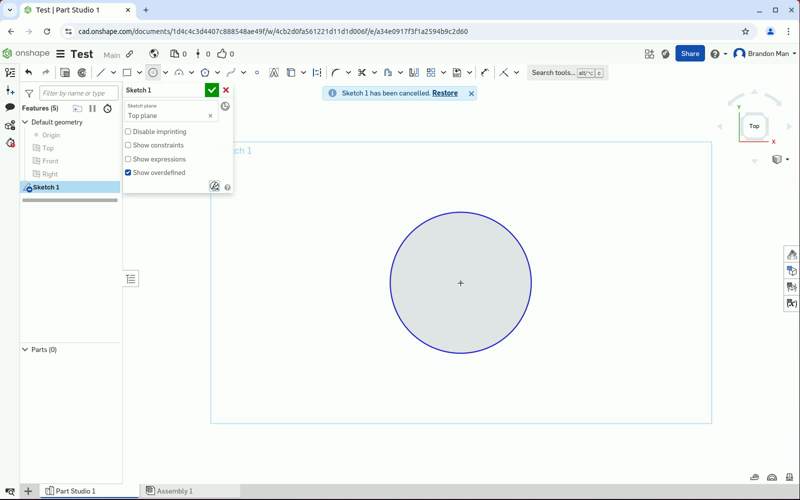
click(460, 282)
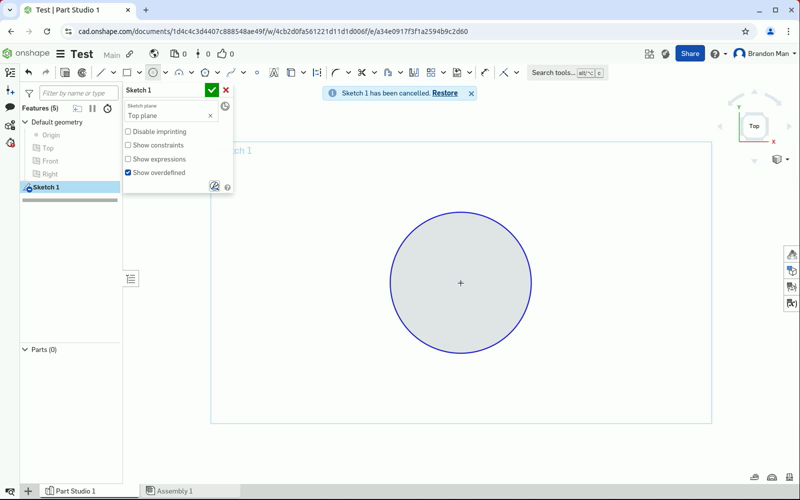
key_up(shift)
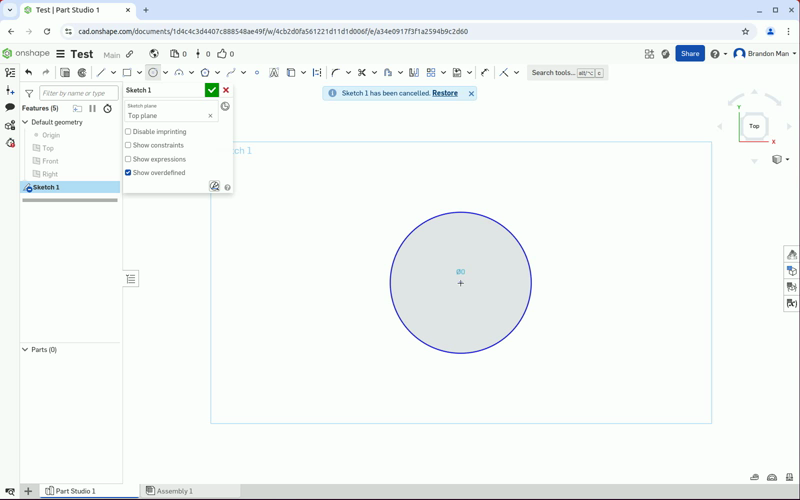
mouse_move(513, 282)
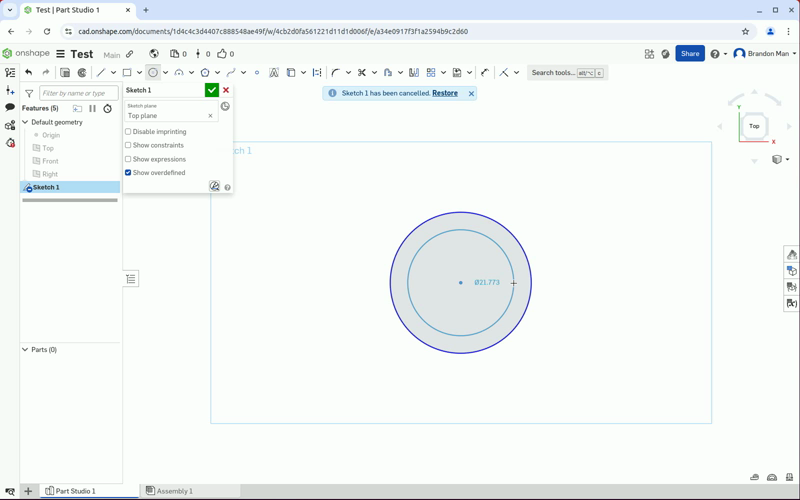
click(513, 282)
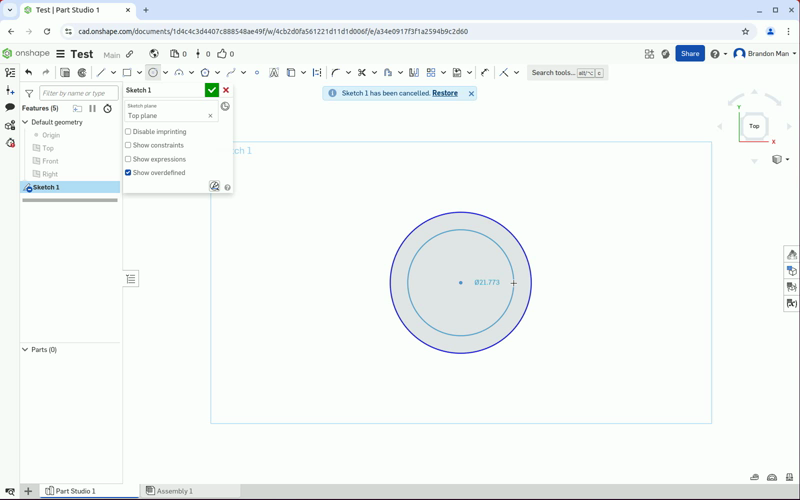
key(esc)
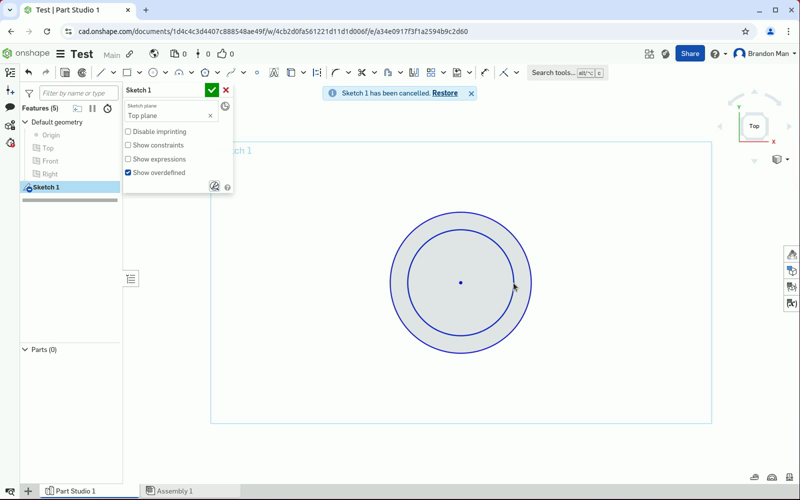
mouse_move(427, 228)
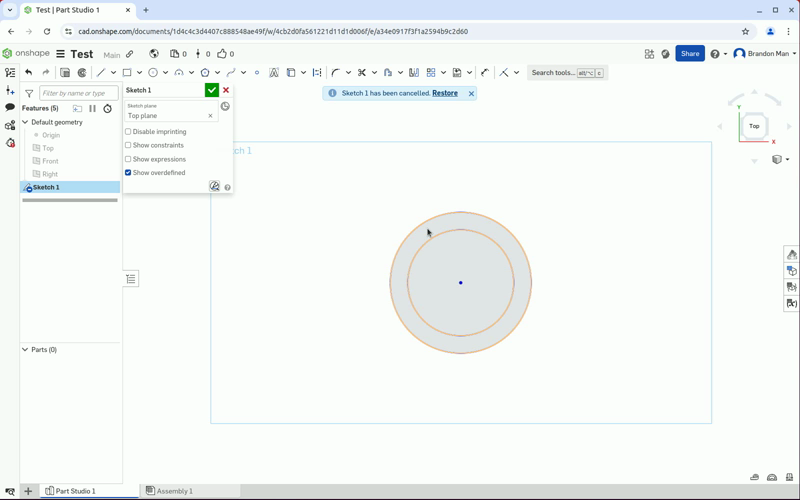
click(427, 228)
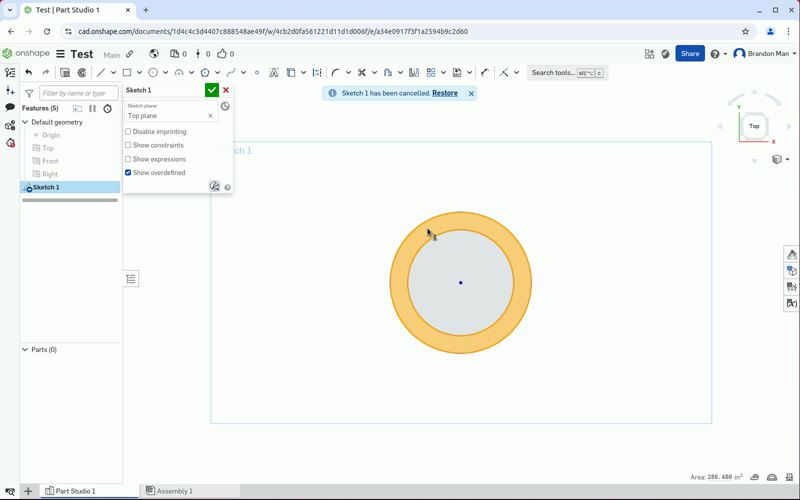
mouse_move(73, 352)
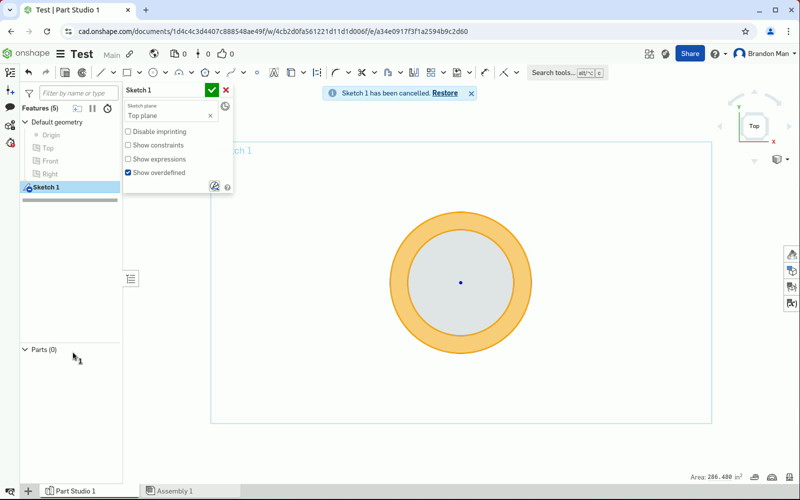
key(shift+y)
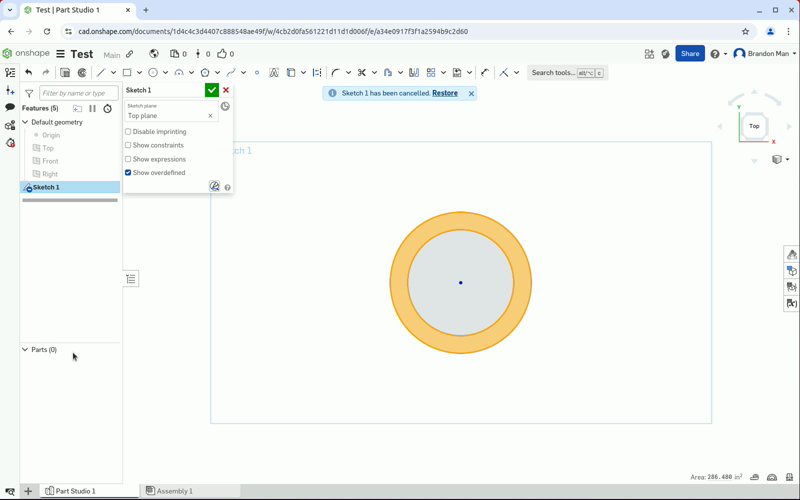
key(shift+e)
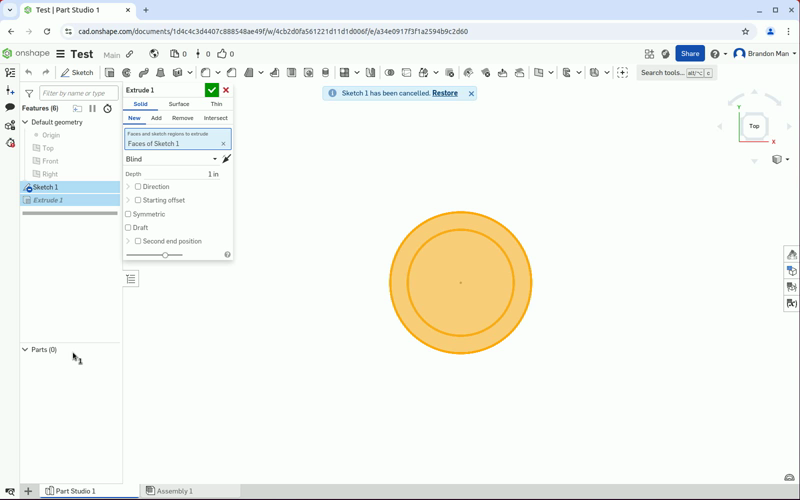
mouse_move(143, 106)
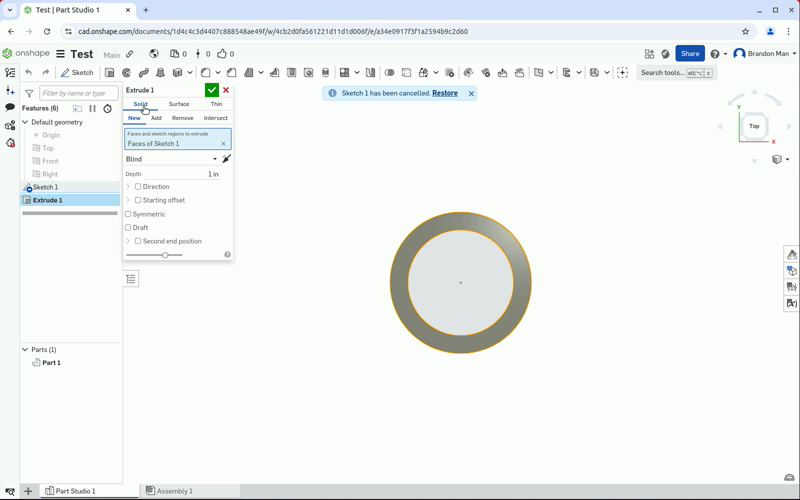
click(143, 106)
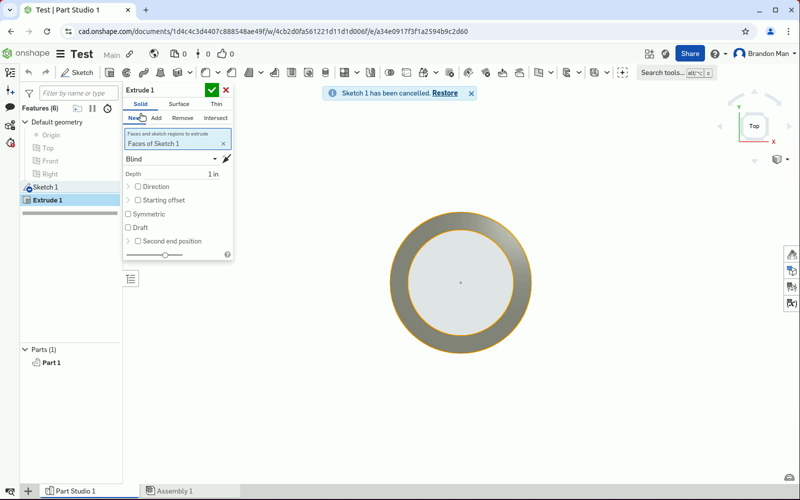
mouse_move(137, 120)
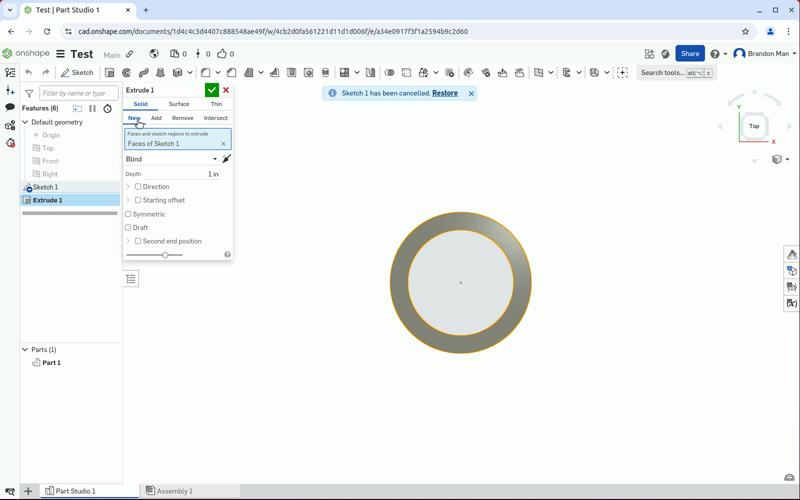
click(137, 120)
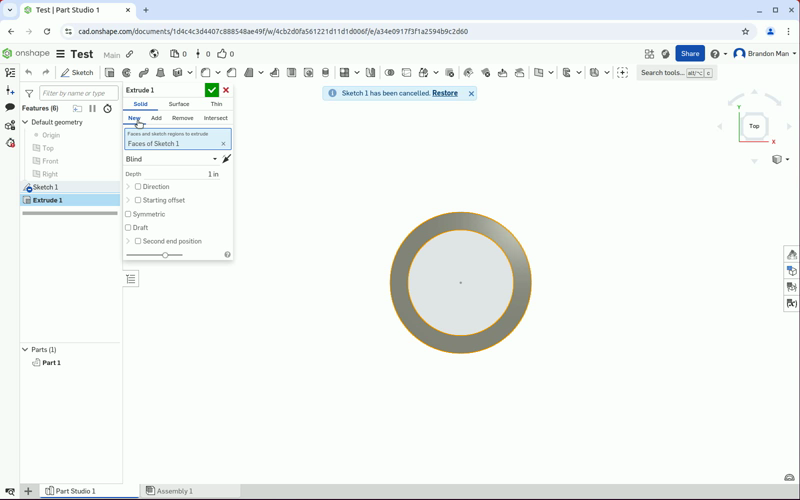
key(tab, 4)
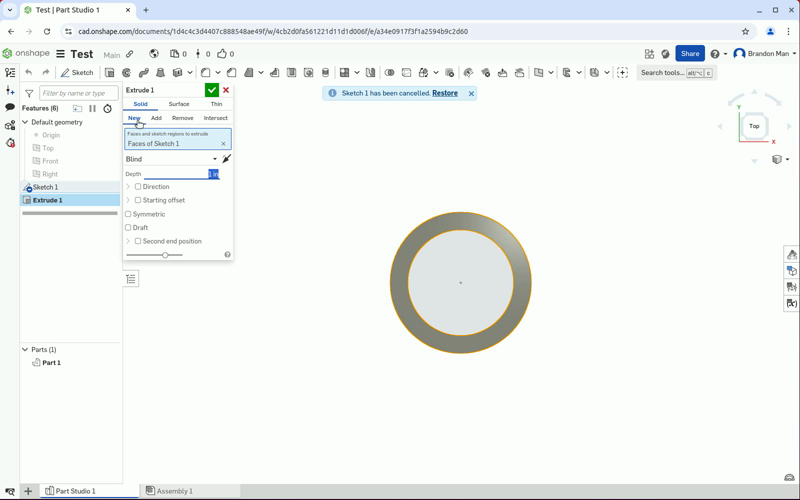
text(23.108)
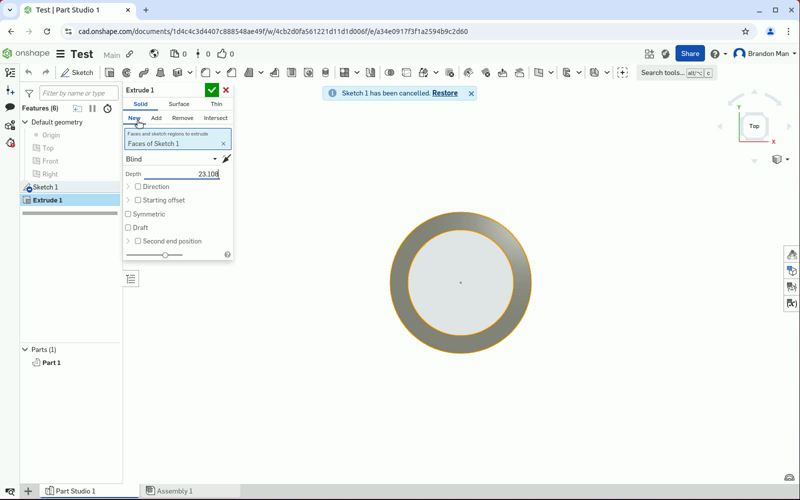
key(enter)
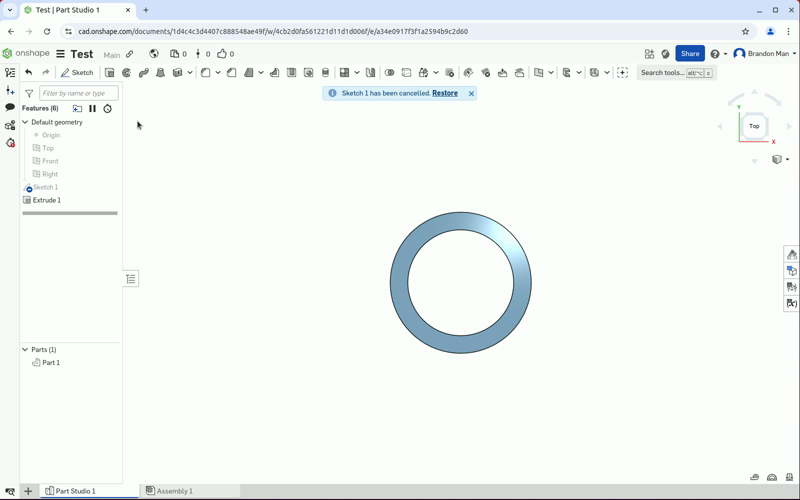
key(shift+h)
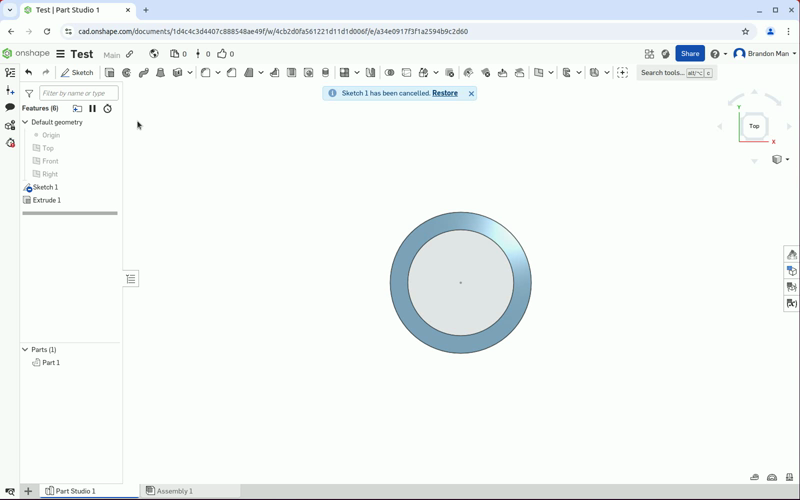
key(shift+h)
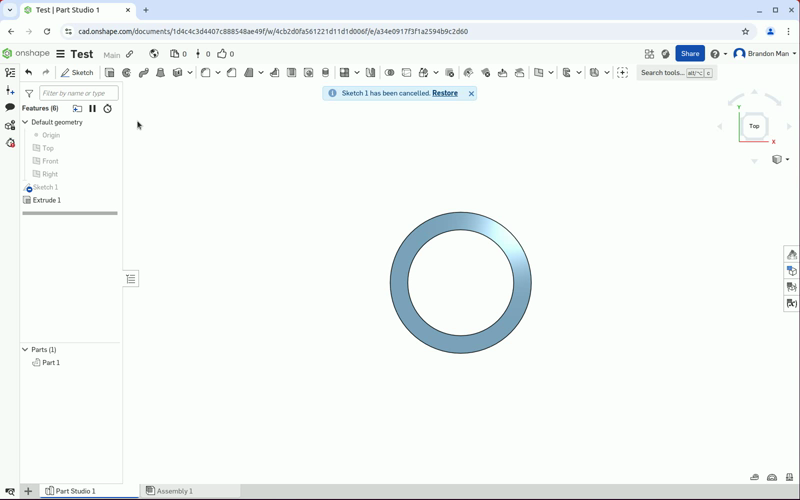
mouse_move(73, 189)
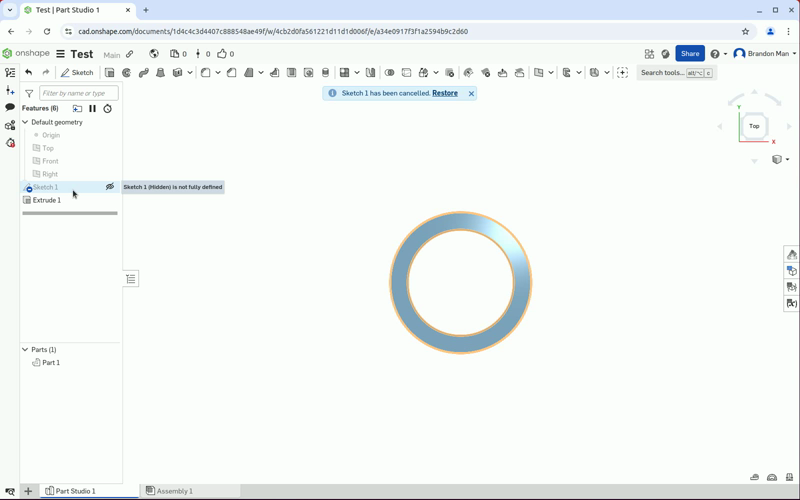
click(73, 189)
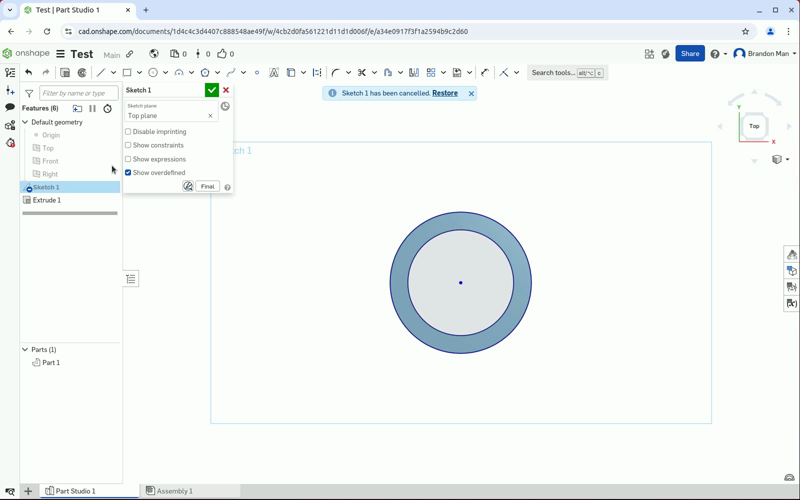
mouse_move(229, 92)
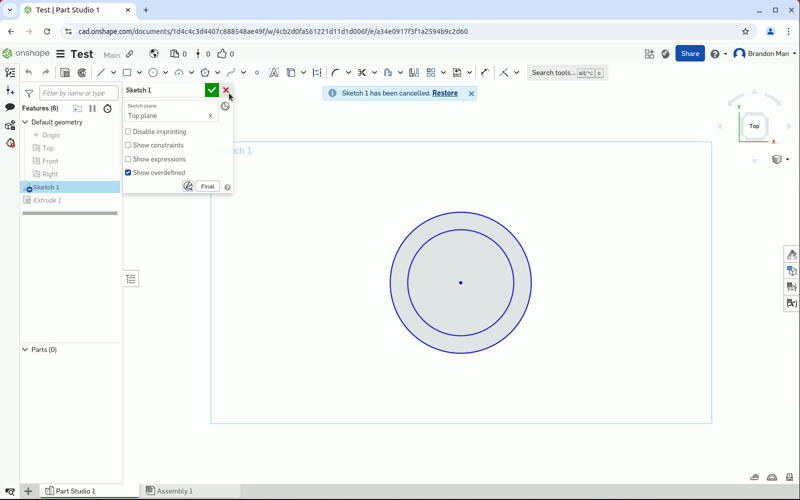
click(229, 92)
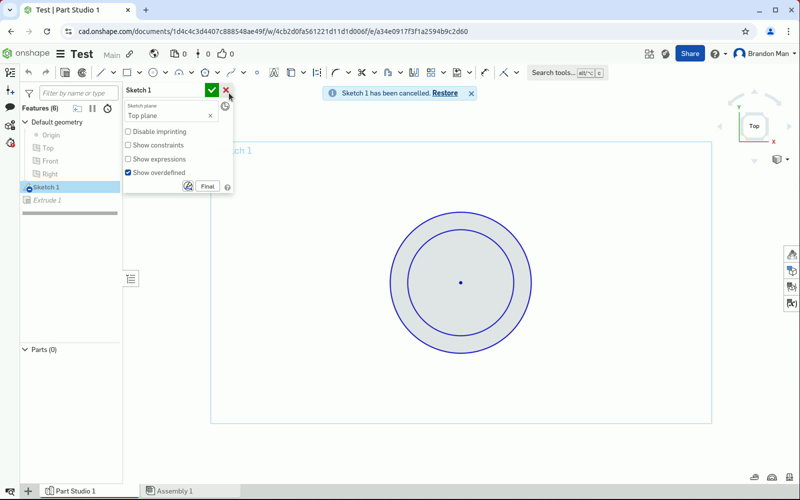
key(shift+s)
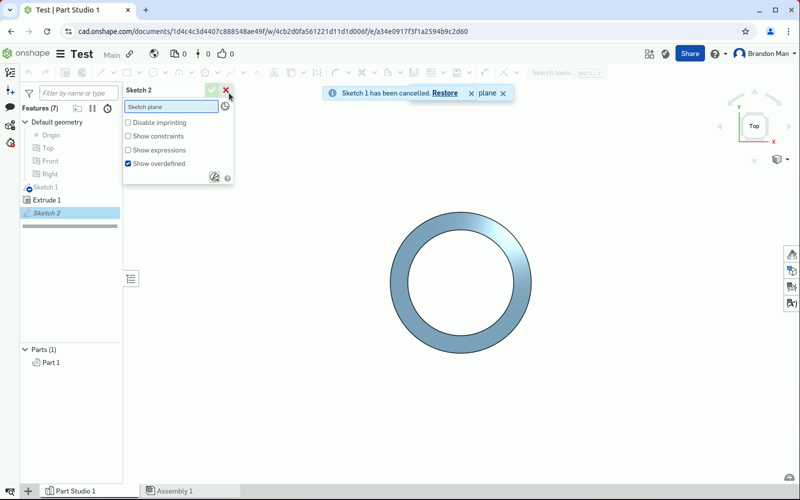
mouse_move(73, 150)
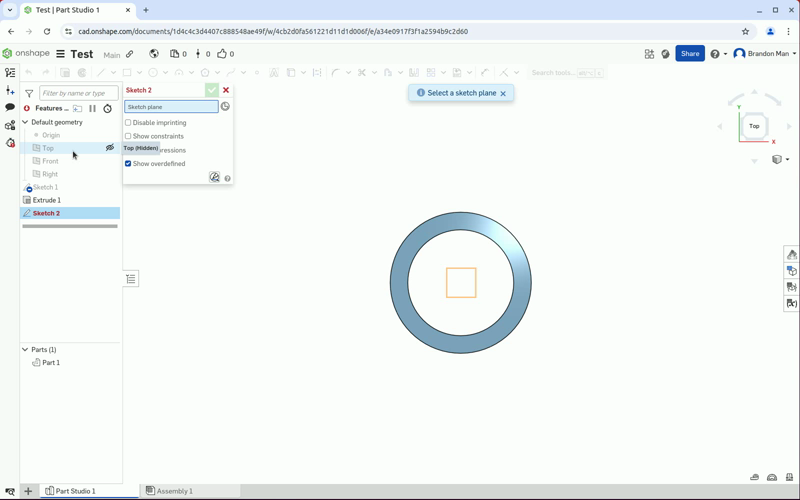
click(73, 150)
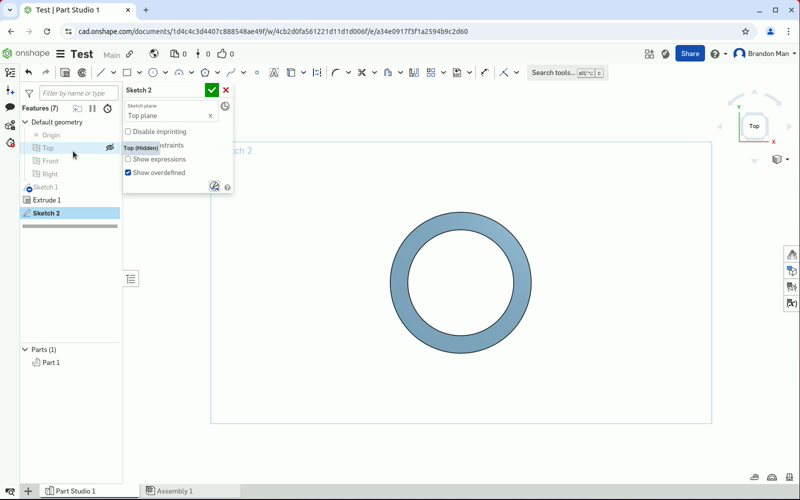
mouse_move(73, 352)
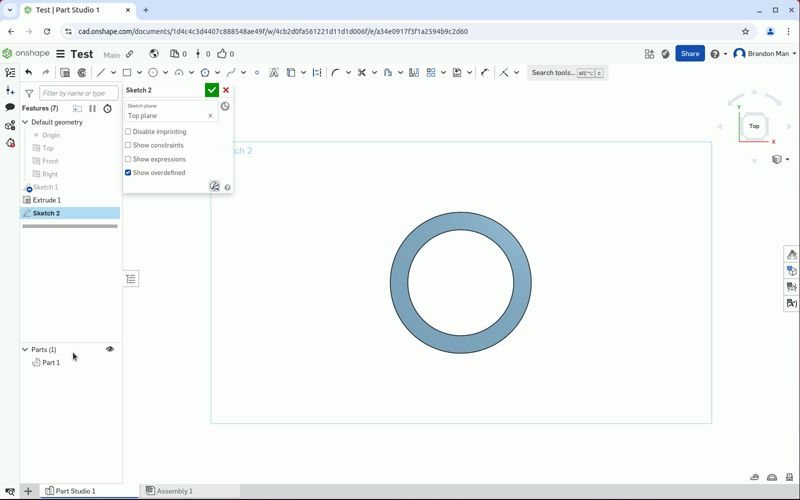
key(y)
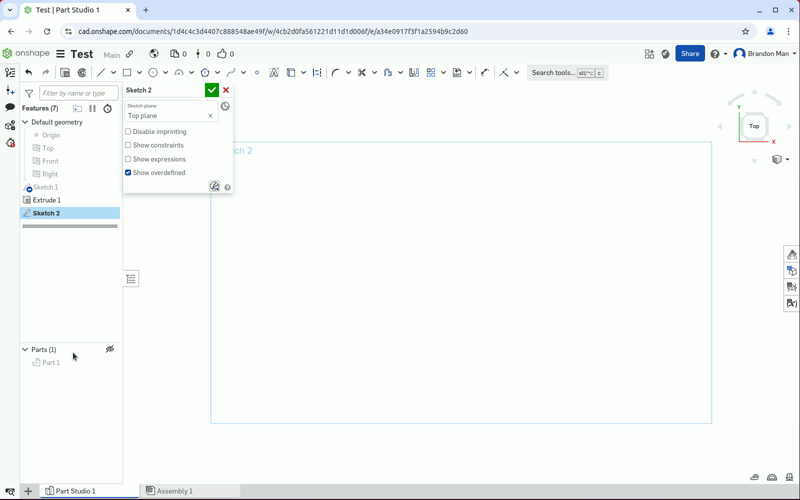
key(c)
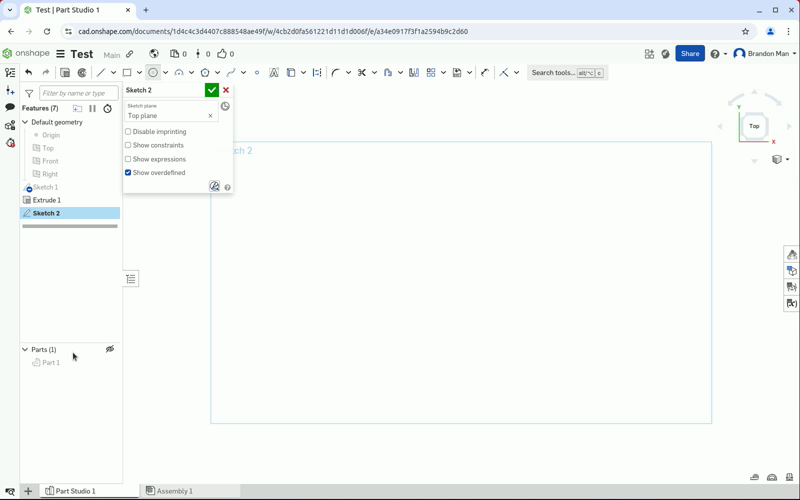
key_down(shift)
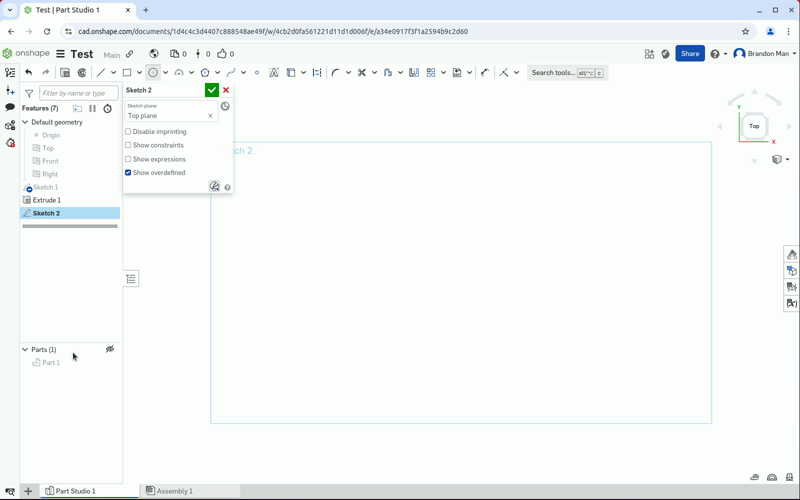
mouse_move(461, 282)
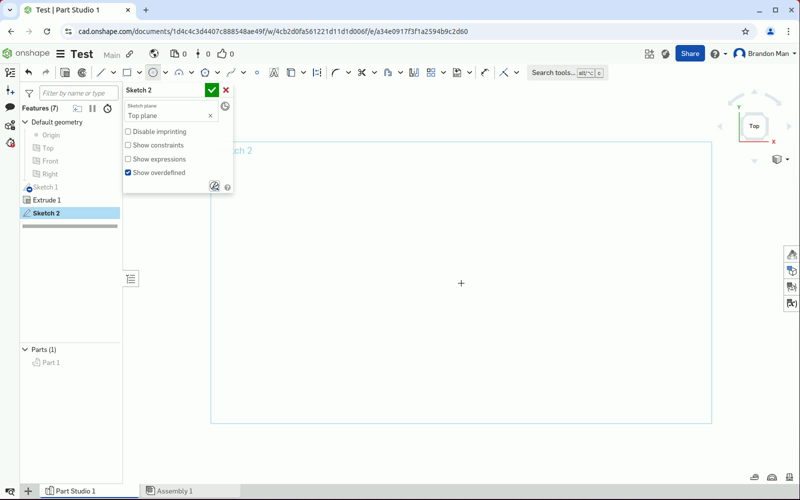
click(461, 282)
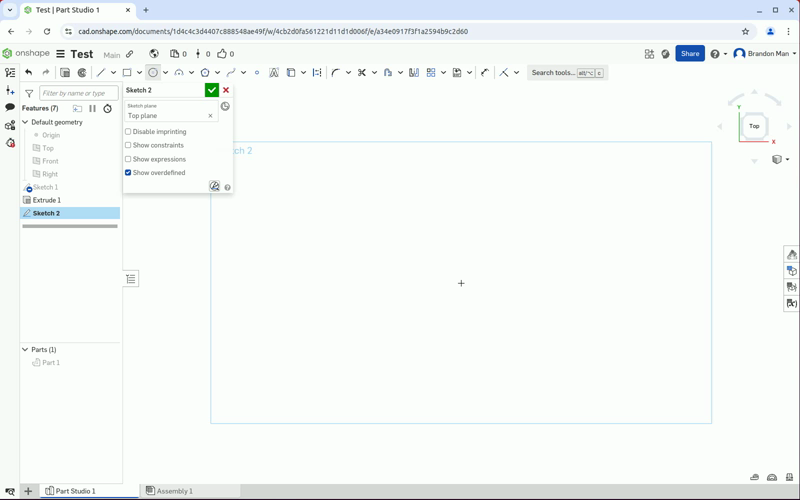
key_up(shift)
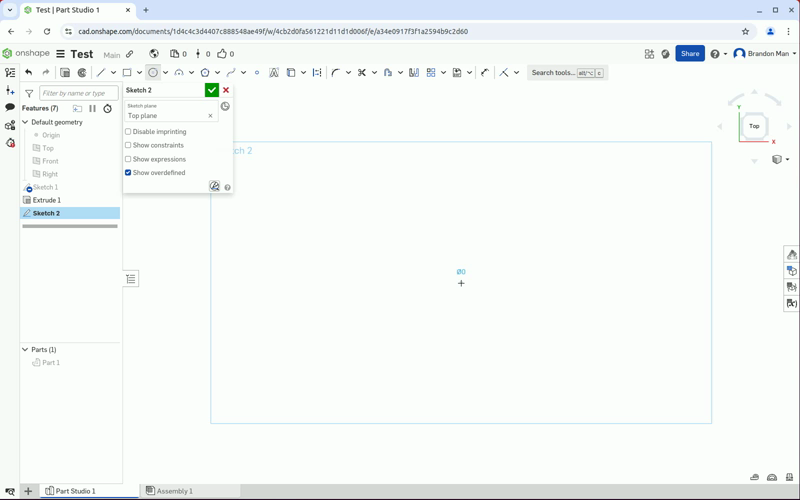
mouse_move(546, 282)
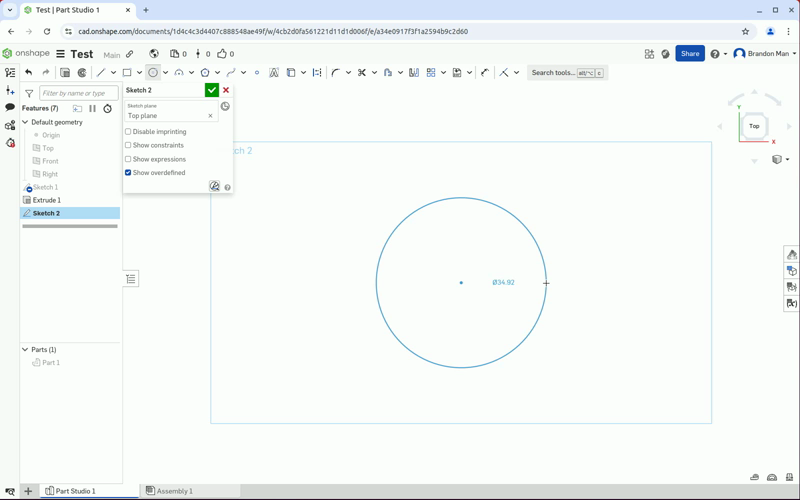
click(546, 282)
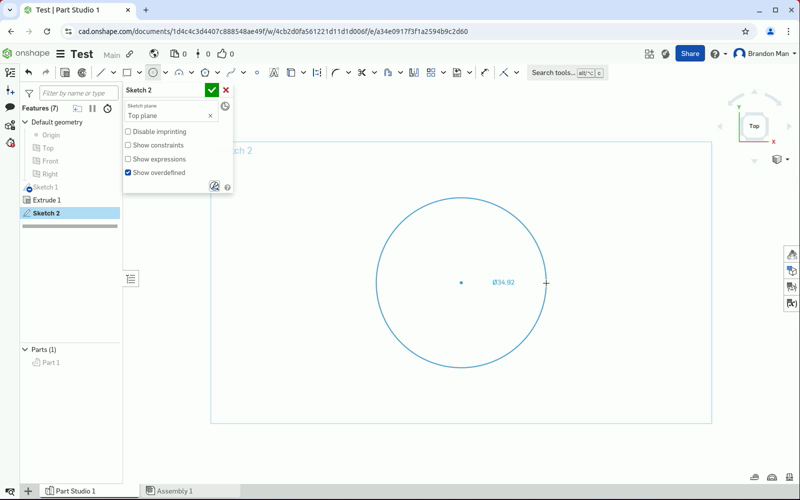
key(esc)
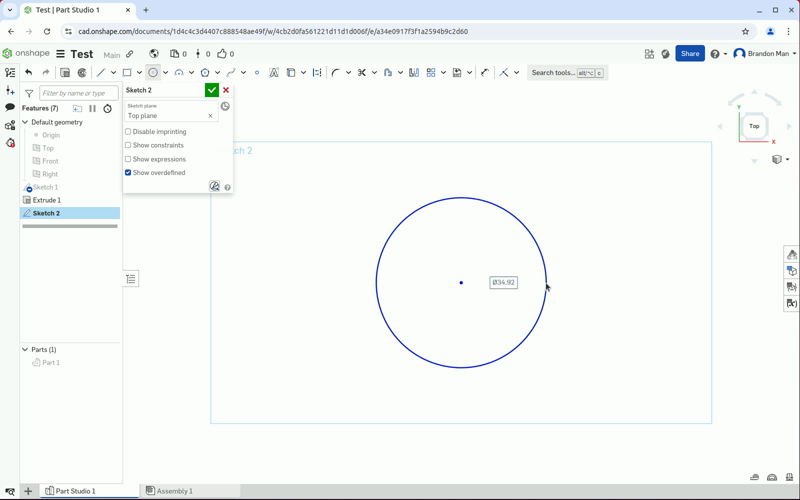
key(c)
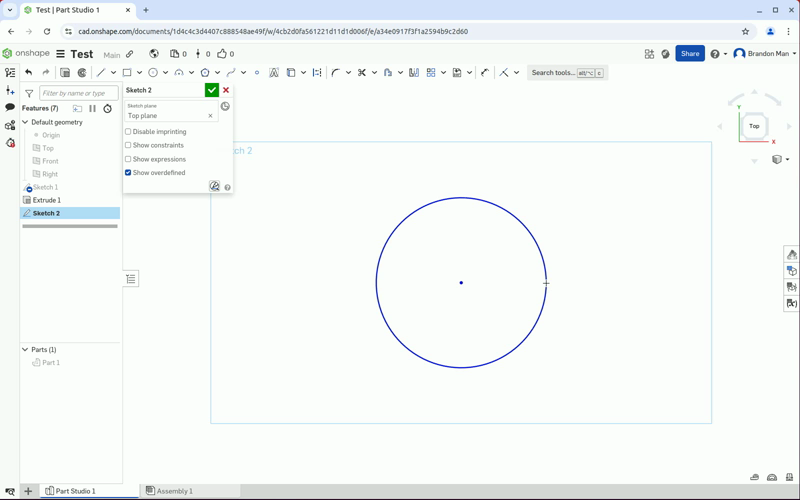
key_down(shift)
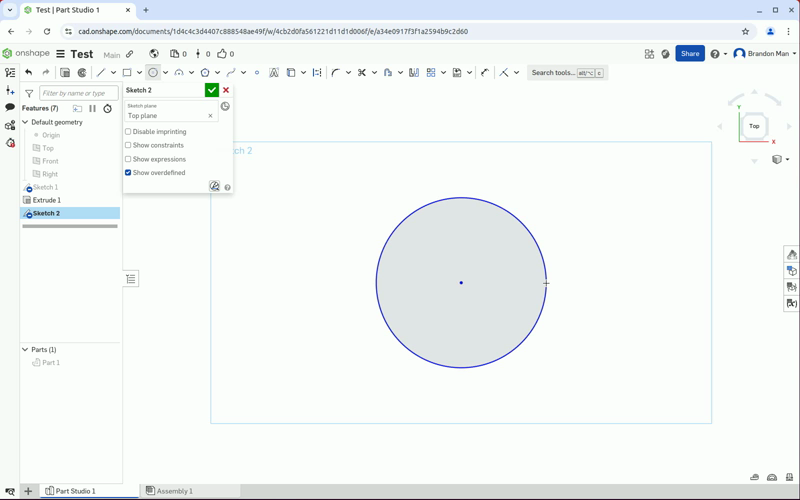
mouse_move(461, 282)
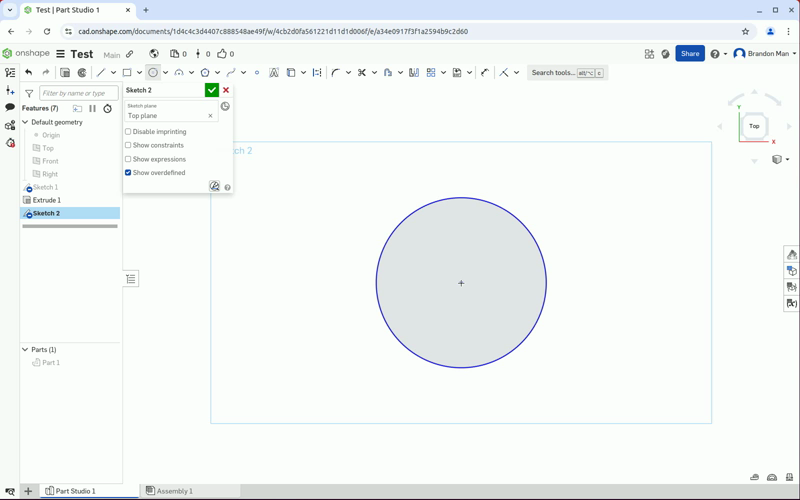
click(461, 282)
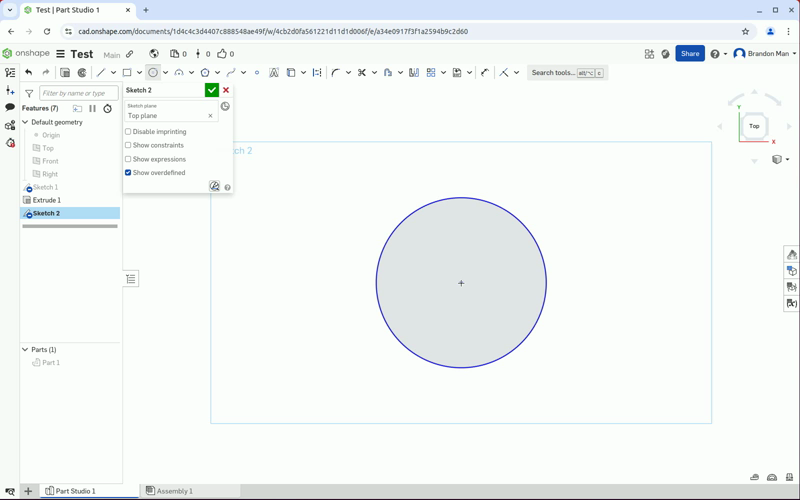
key_up(shift)
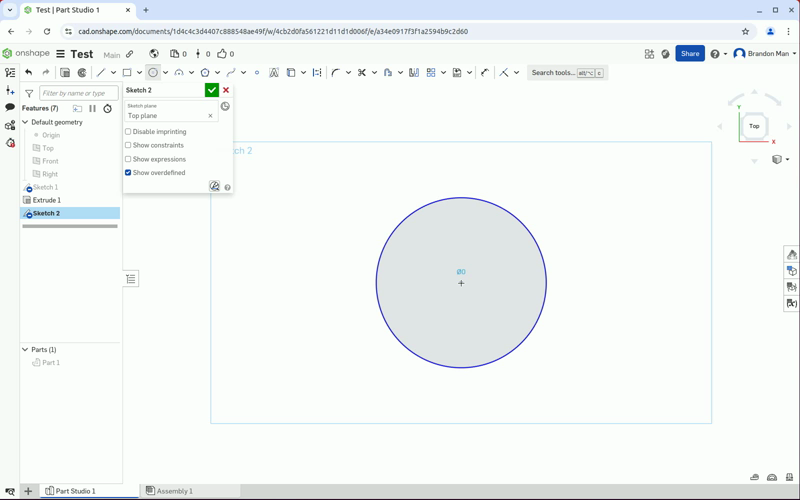
mouse_move(530, 282)
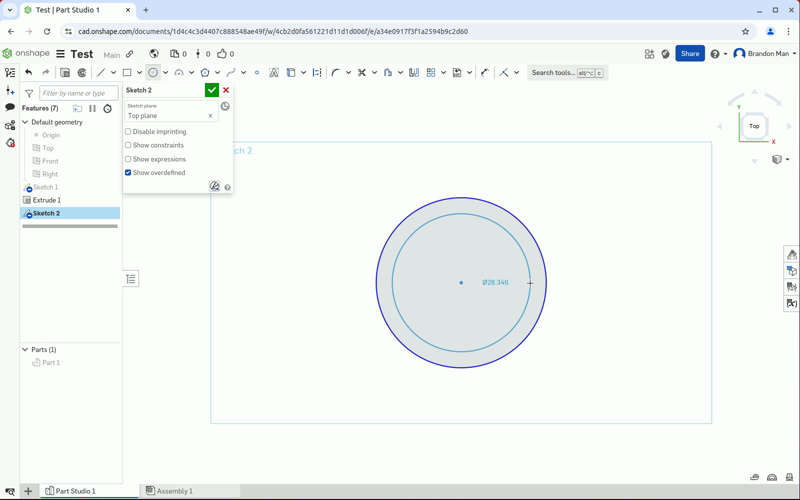
click(530, 282)
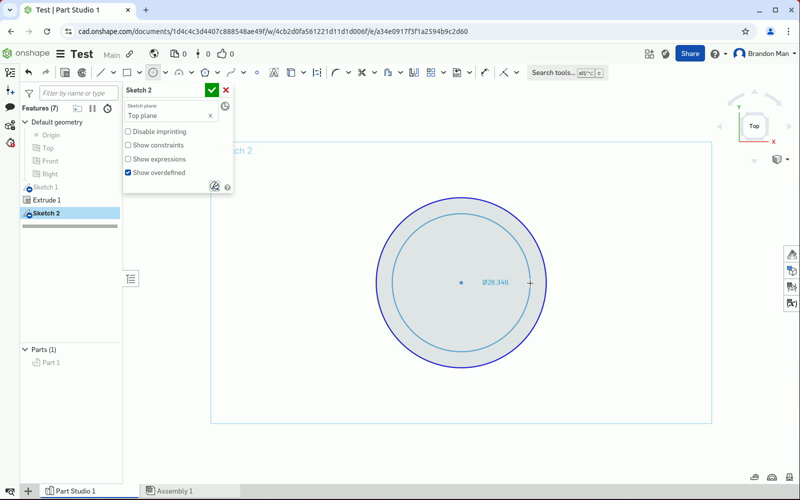
key(esc)
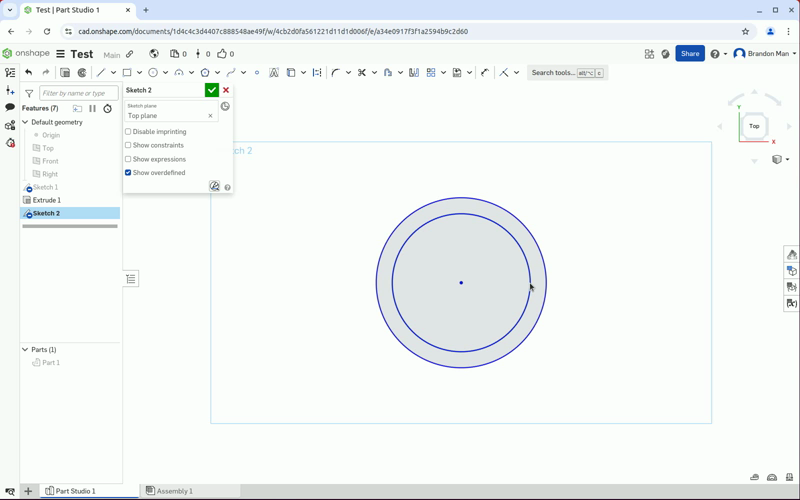
mouse_move(536, 257)
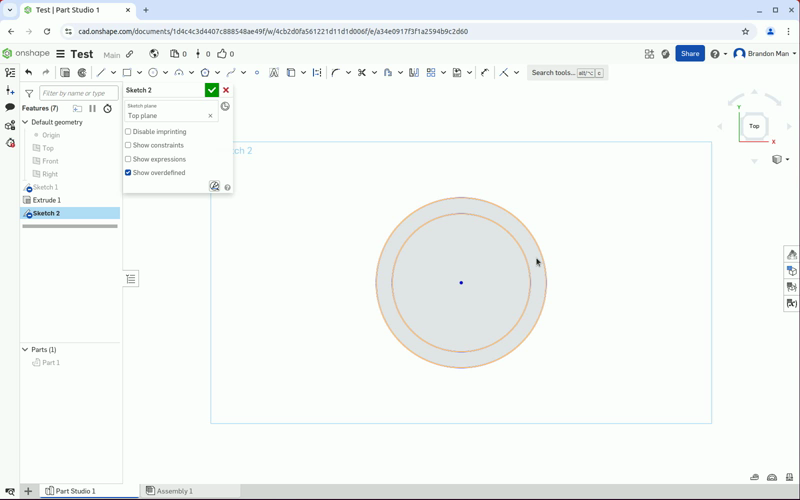
click(536, 257)
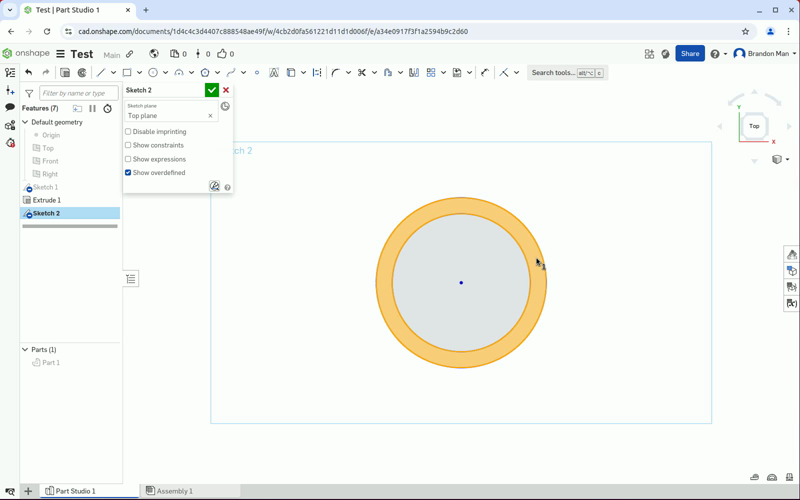
mouse_move(73, 352)
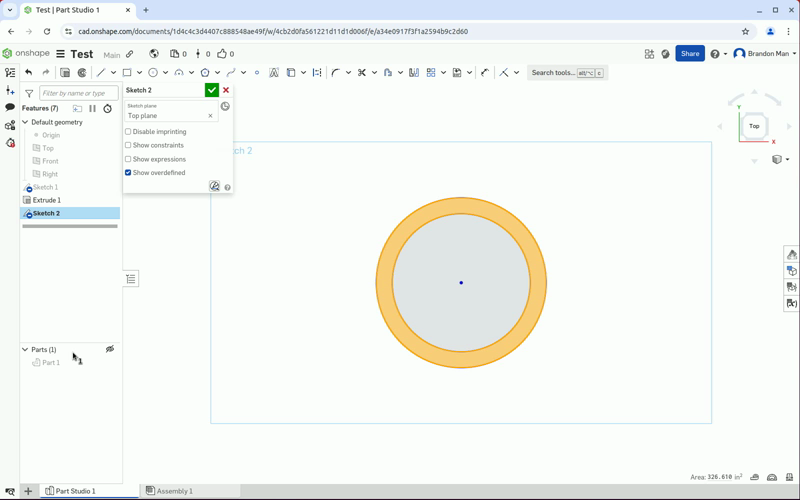
key(shift+y)
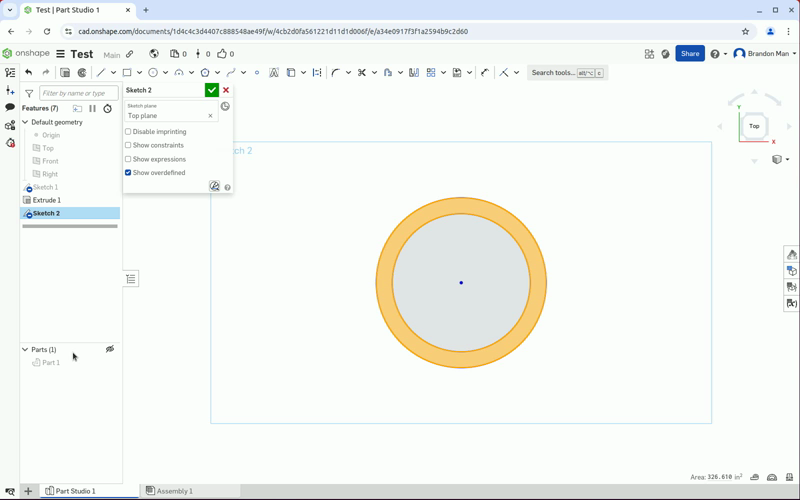
key(shift+e)
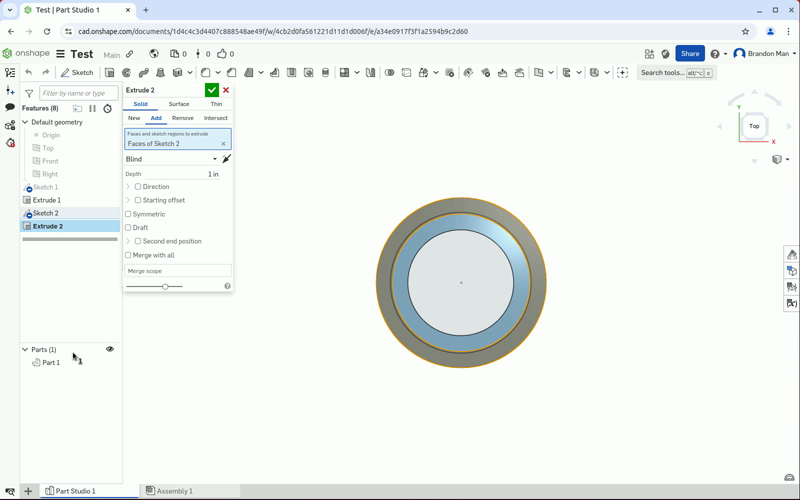
mouse_move(143, 106)
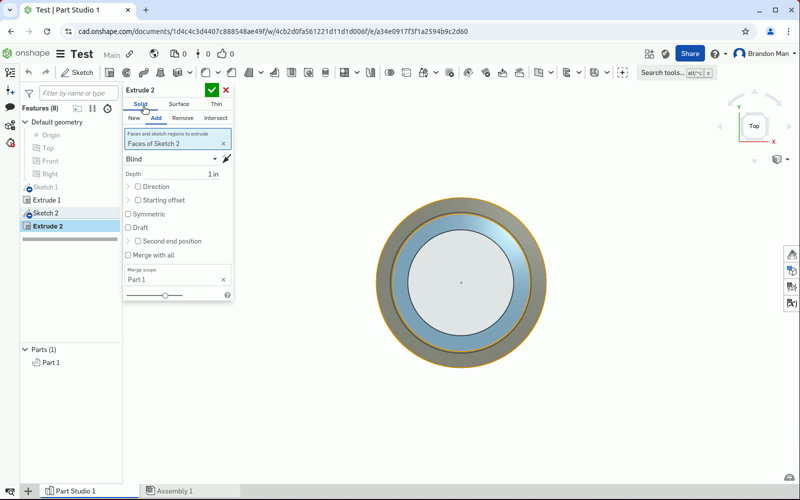
click(143, 106)
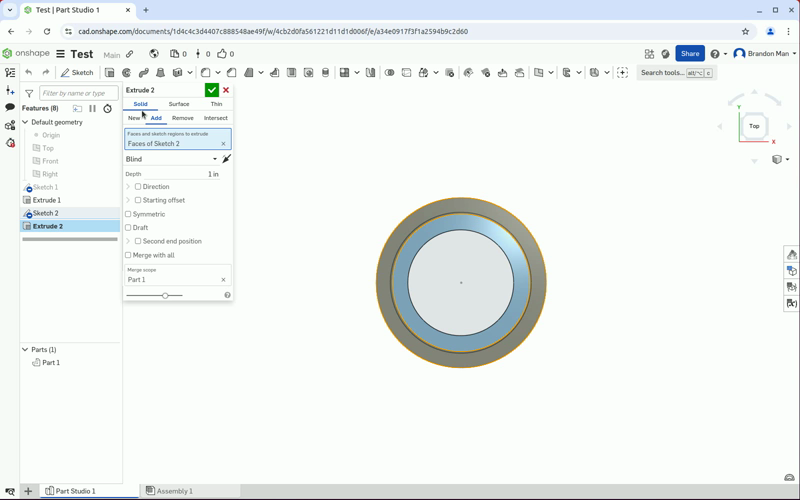
mouse_move(137, 120)
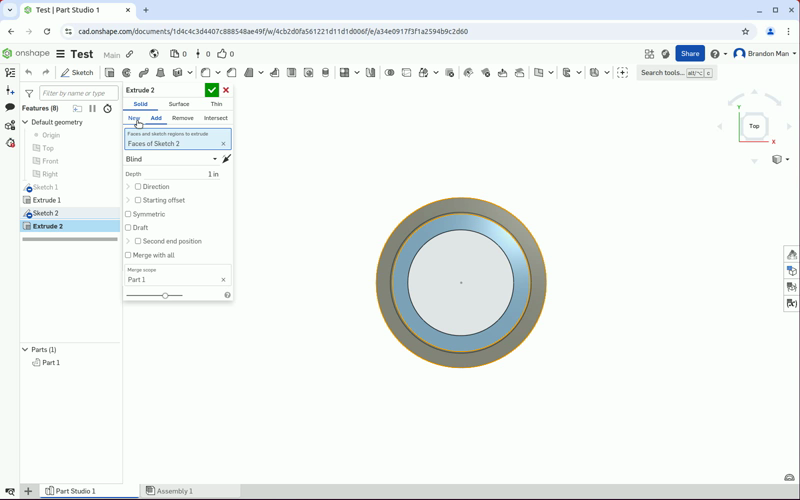
click(137, 120)
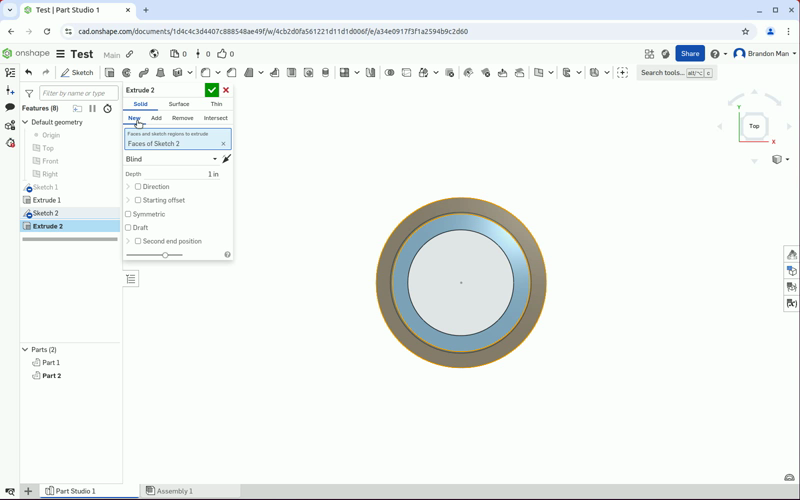
key(tab, 4)
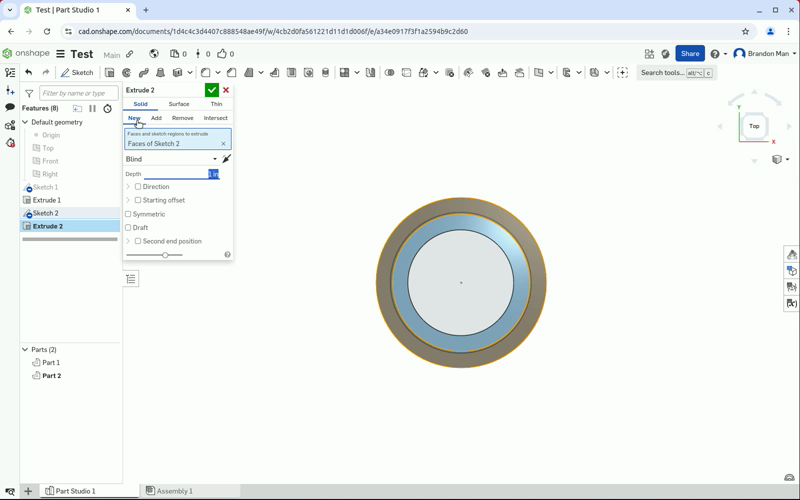
text(-3.37)
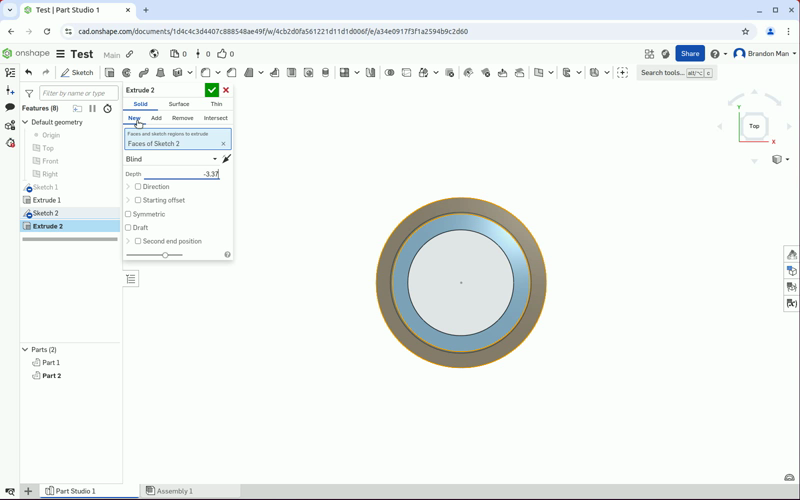
key(enter)
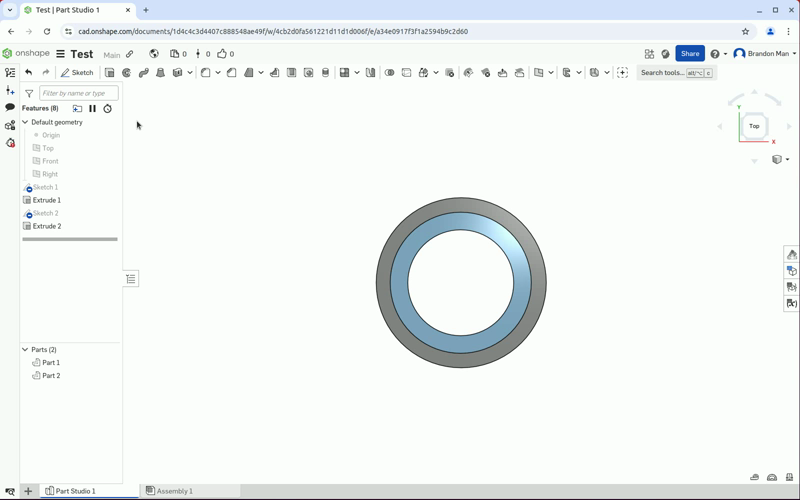
key(shift+h)
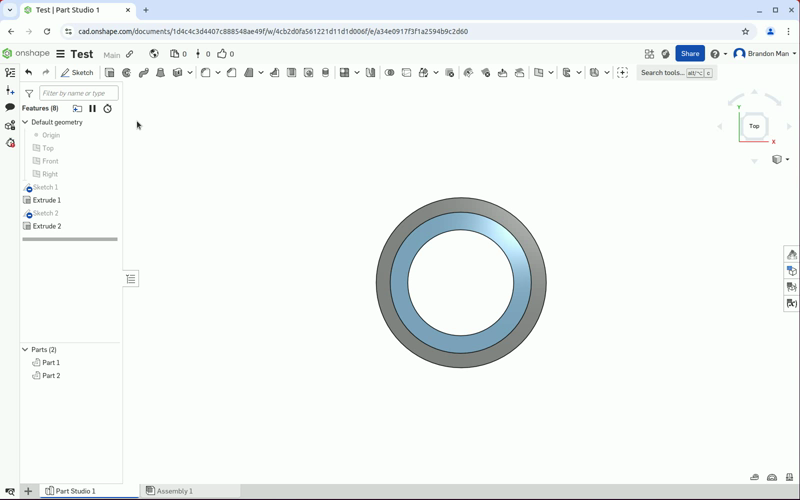
key(shift+h)
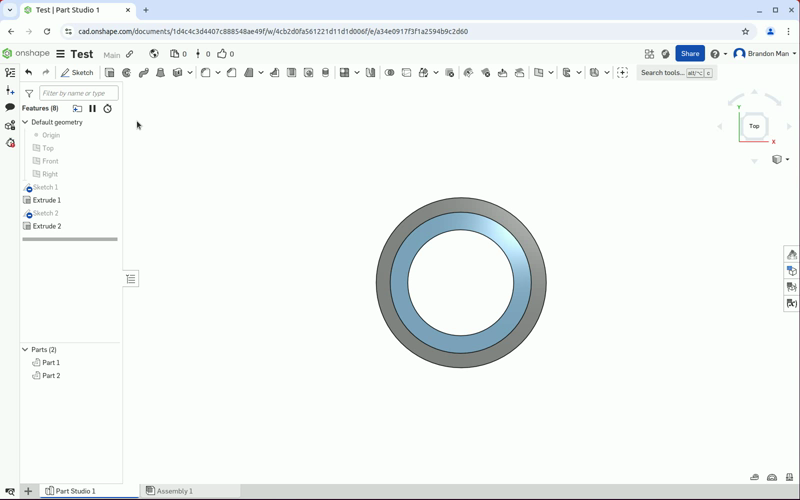
mouse_move(73, 189)
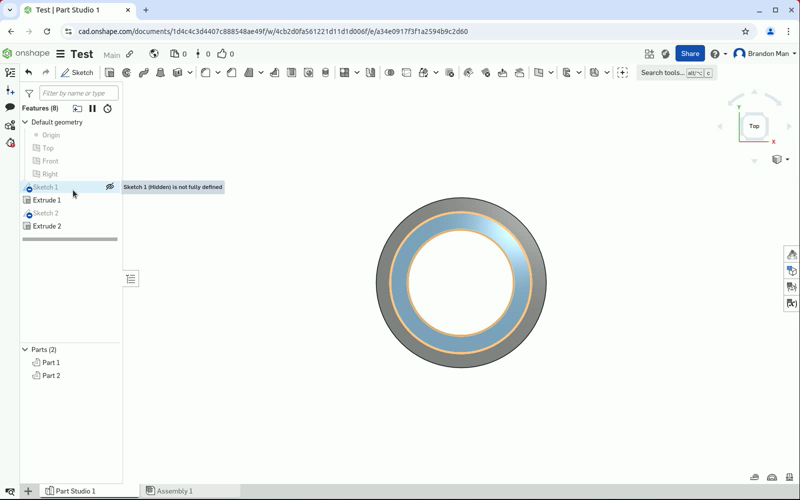
click(73, 189)
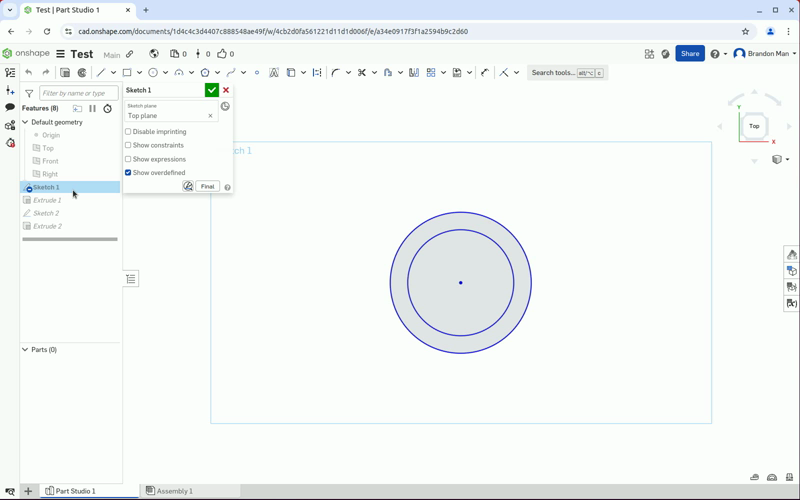
mouse_move(229, 92)
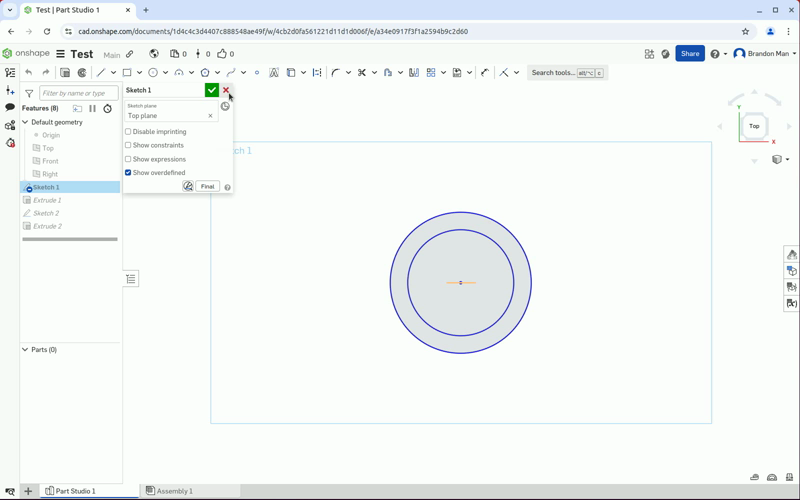
click(229, 92)
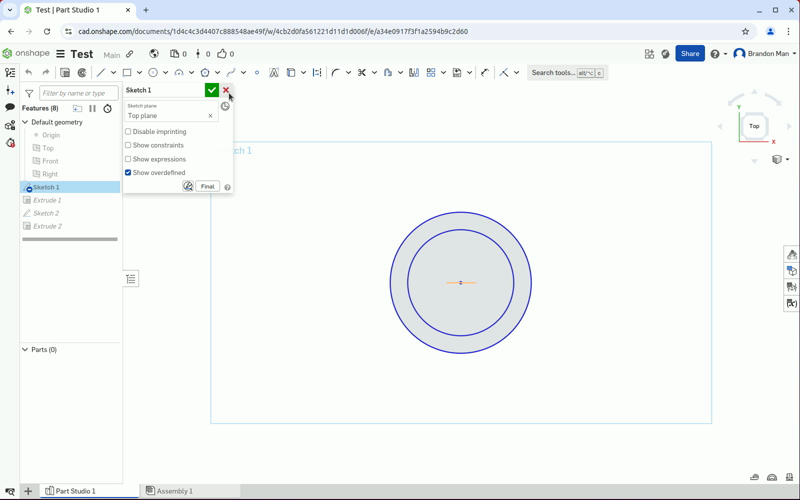
key(shift+s)
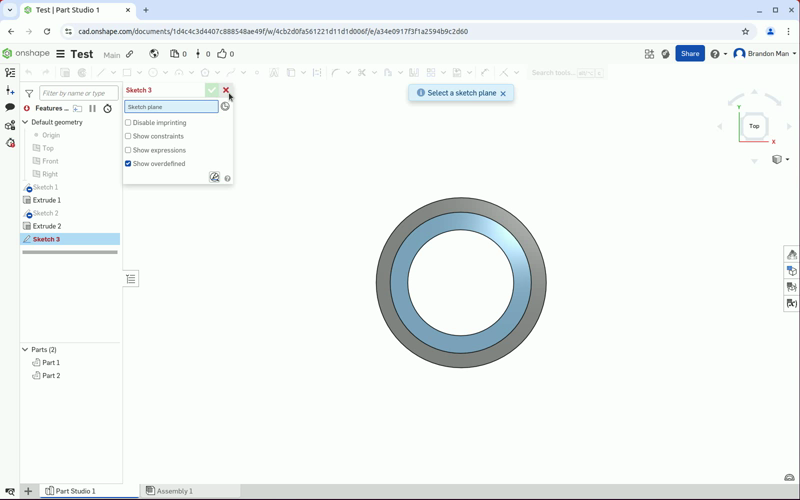
mouse_move(73, 150)
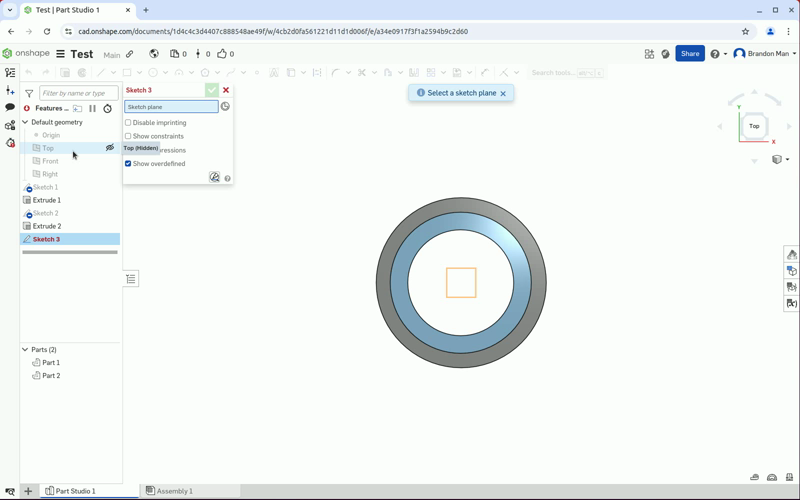
click(73, 150)
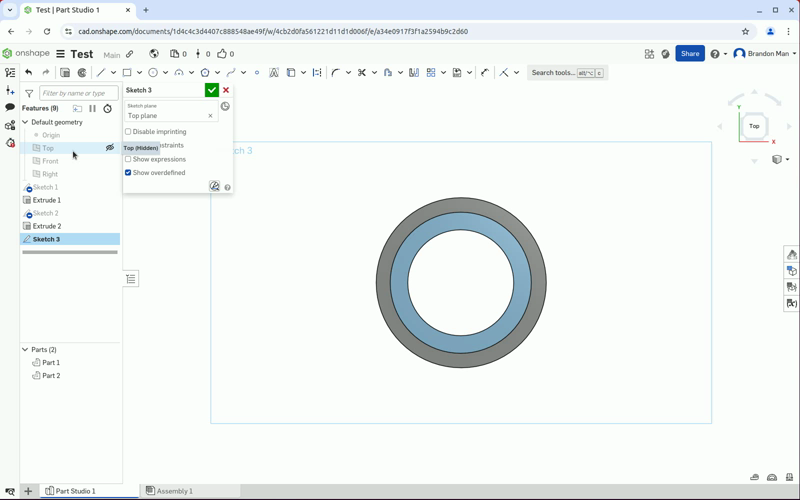
mouse_move(73, 352)
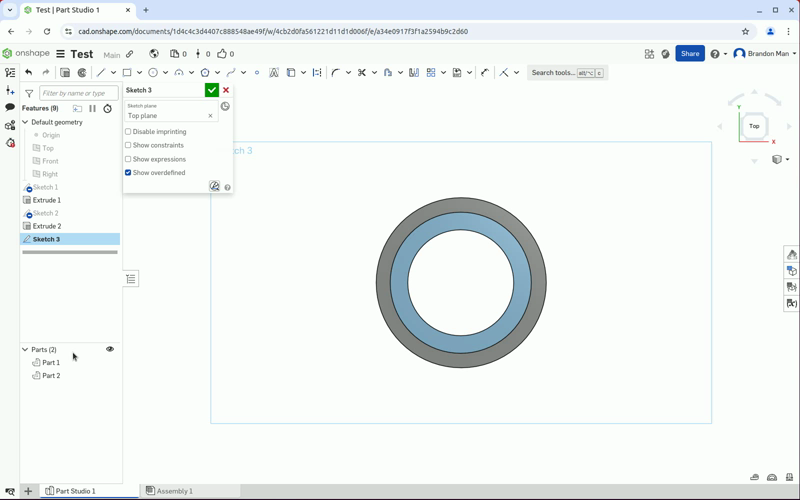
key(y)
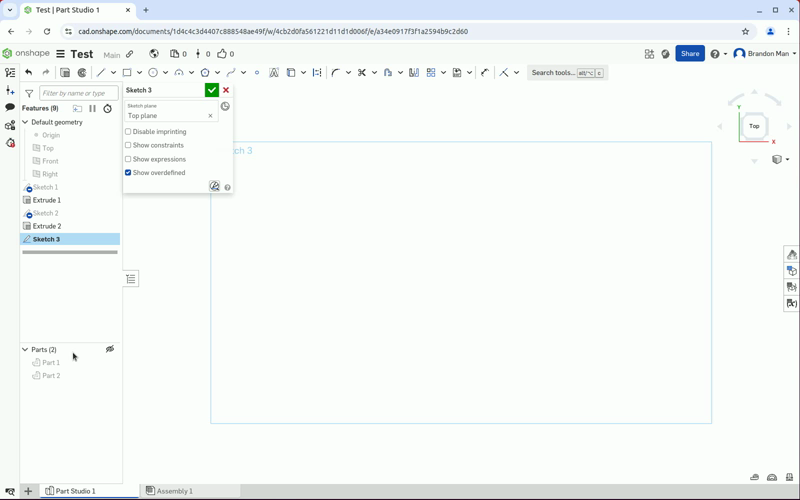
key(c)
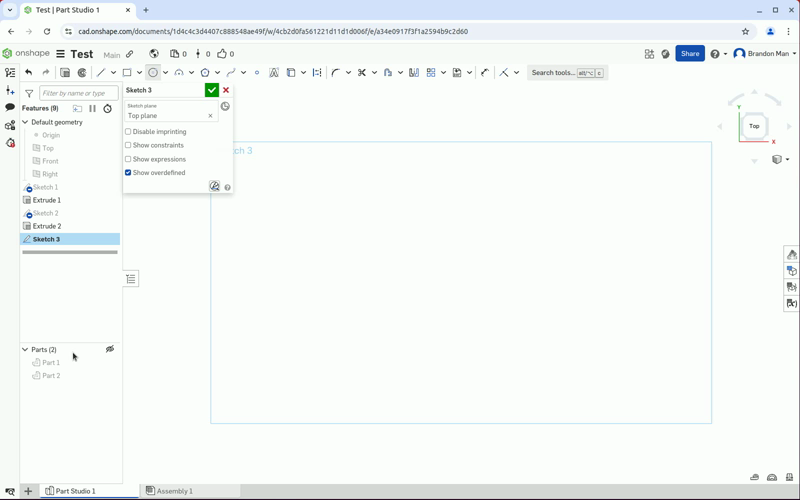
key_down(shift)
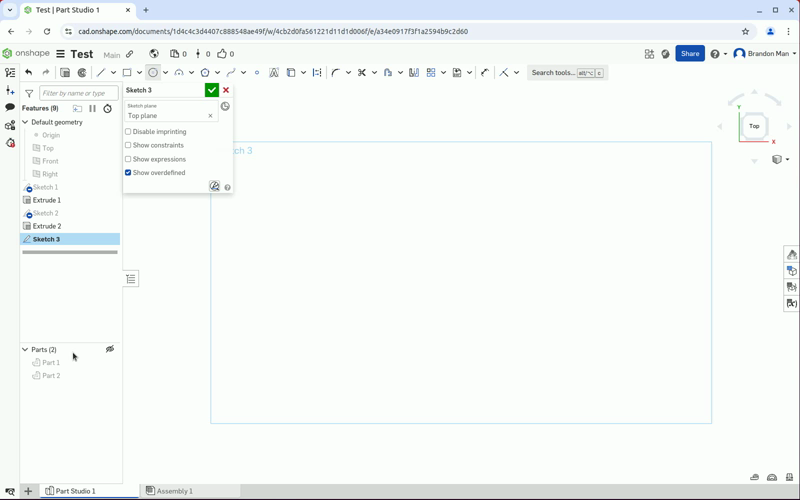
mouse_move(460, 282)
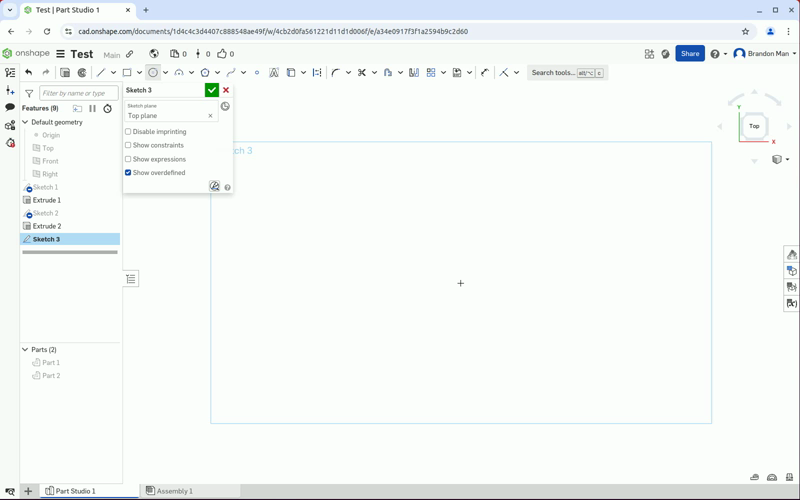
click(460, 282)
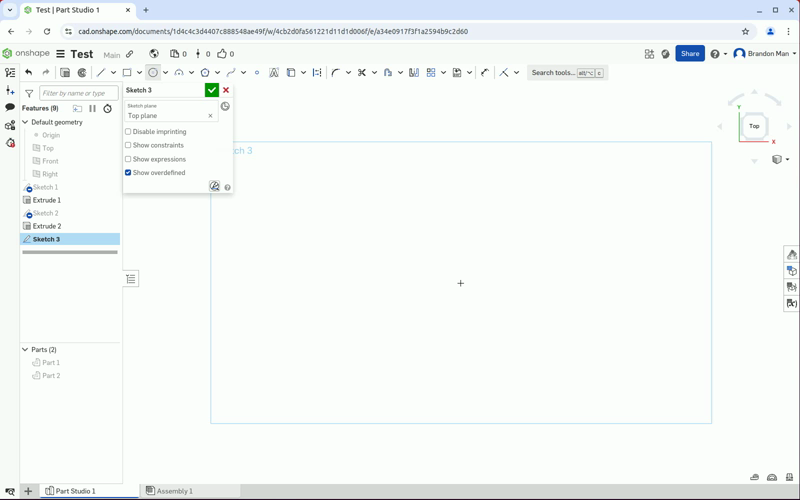
key_up(shift)
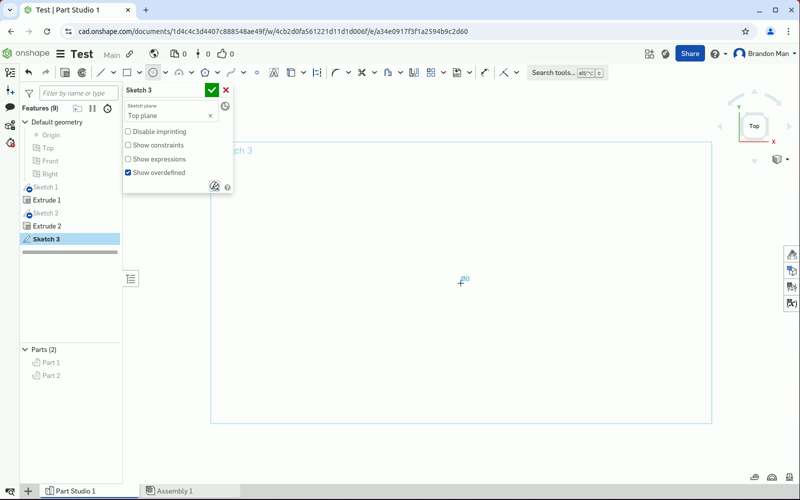
mouse_move(531, 282)
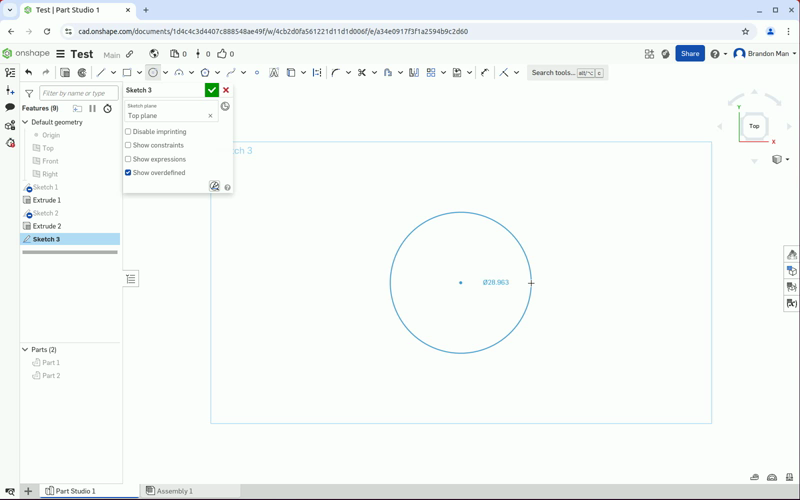
click(531, 282)
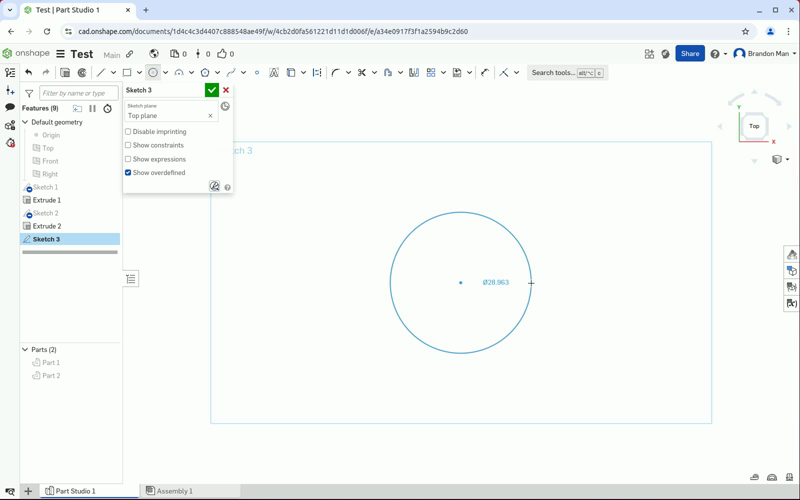
key(esc)
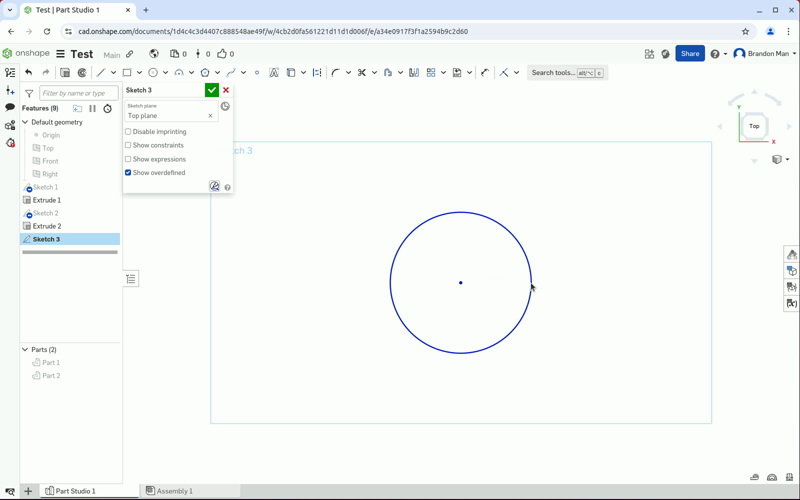
key(c)
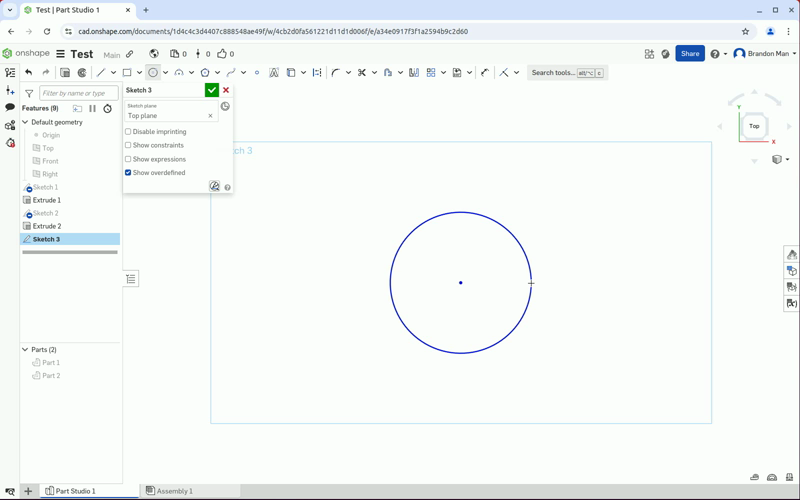
key_down(shift)
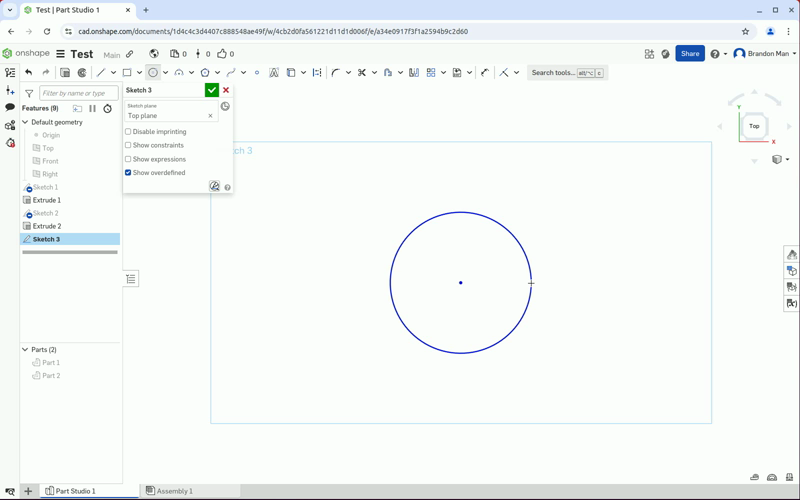
mouse_move(460, 282)
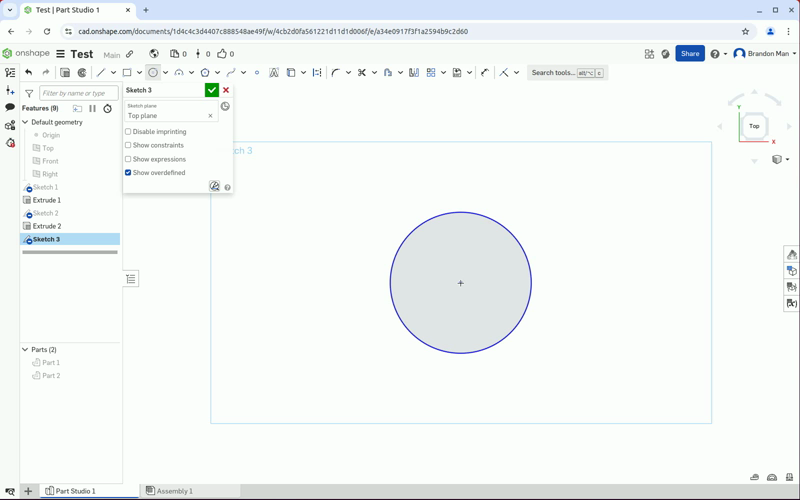
click(460, 282)
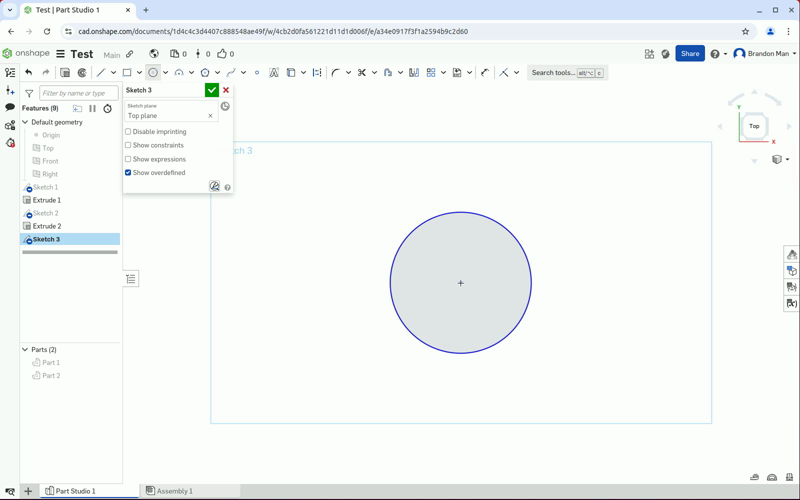
key_up(shift)
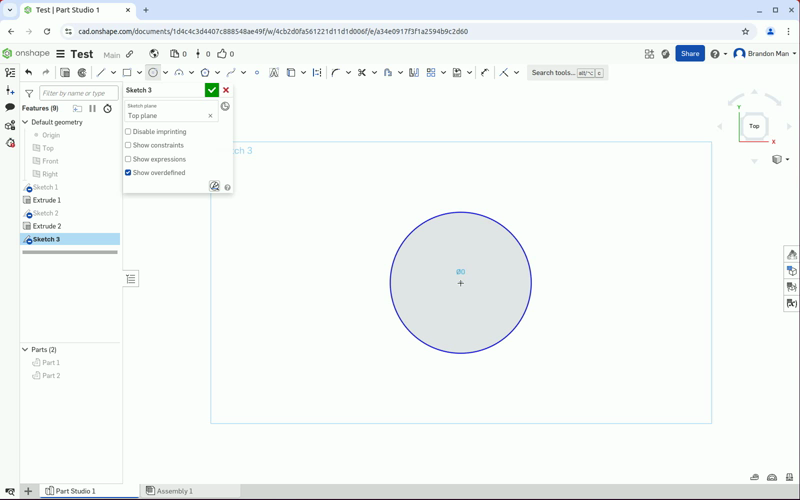
mouse_move(513, 282)
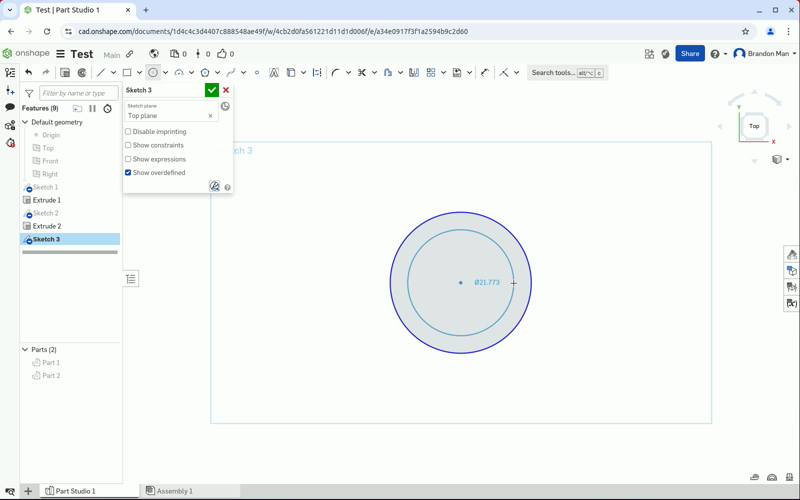
click(513, 282)
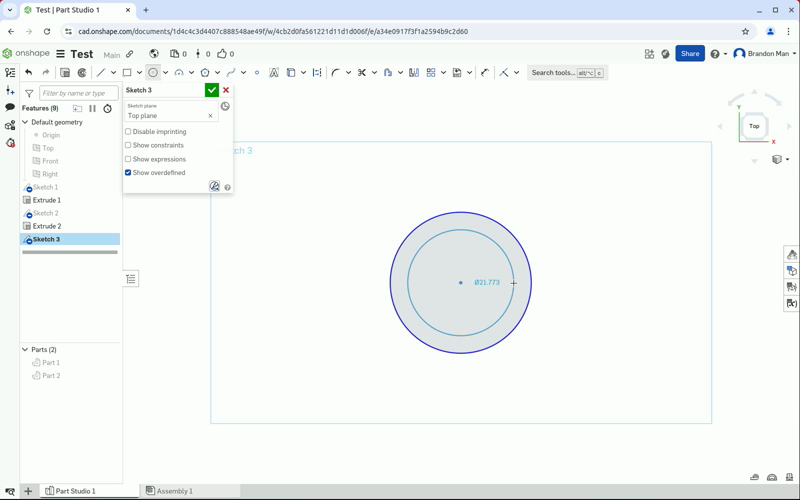
key(esc)
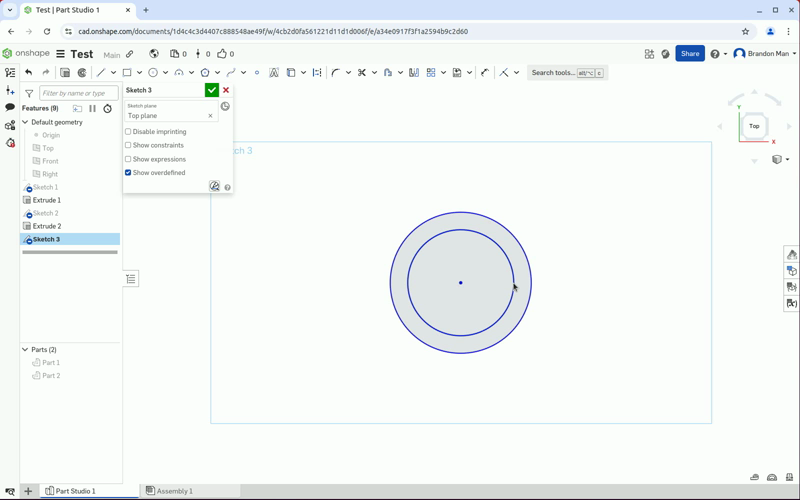
mouse_move(463, 340)
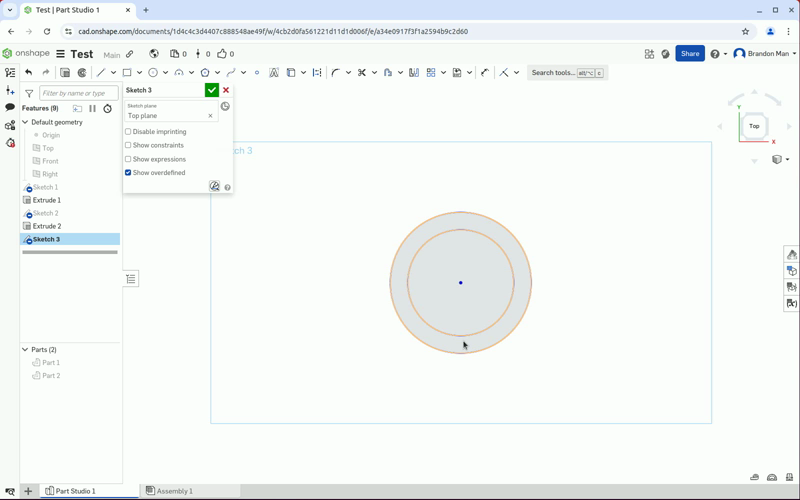
click(463, 340)
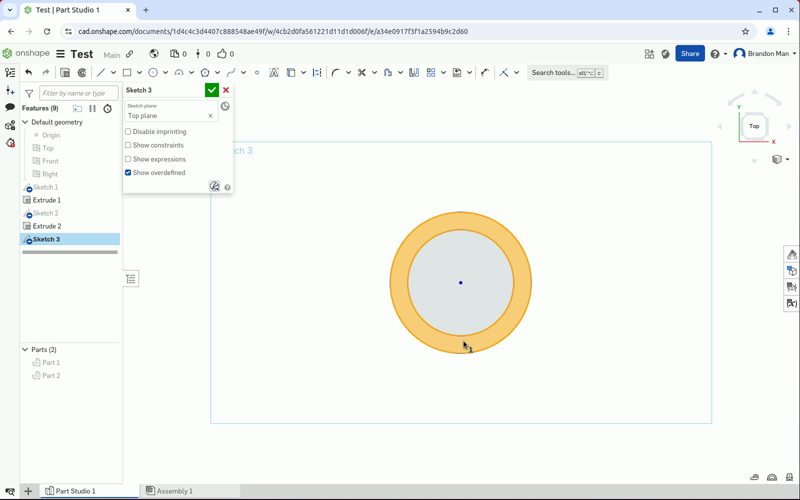
mouse_move(73, 352)
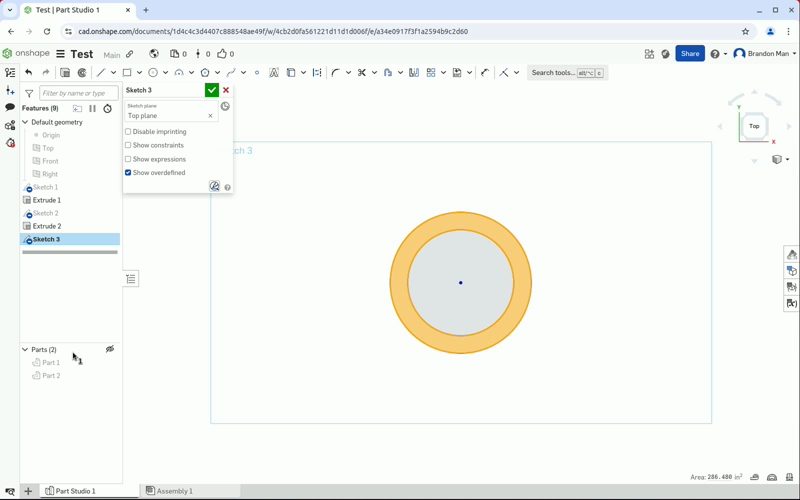
key(shift+y)
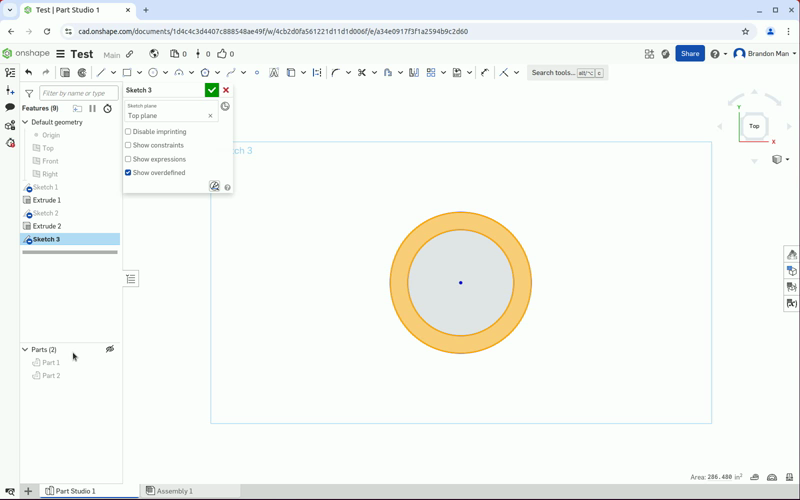
key(shift+e)
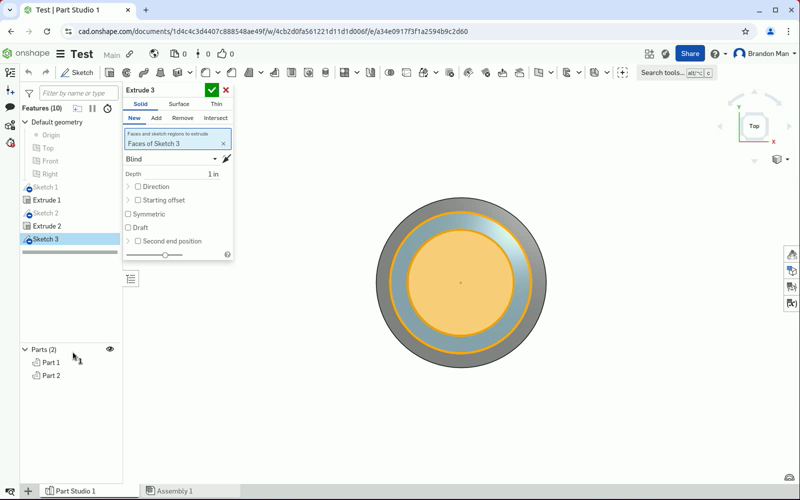
mouse_move(143, 106)
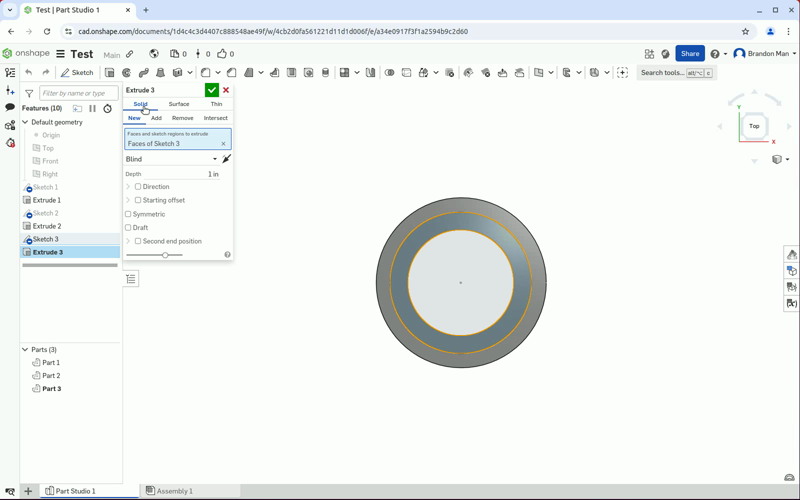
click(143, 106)
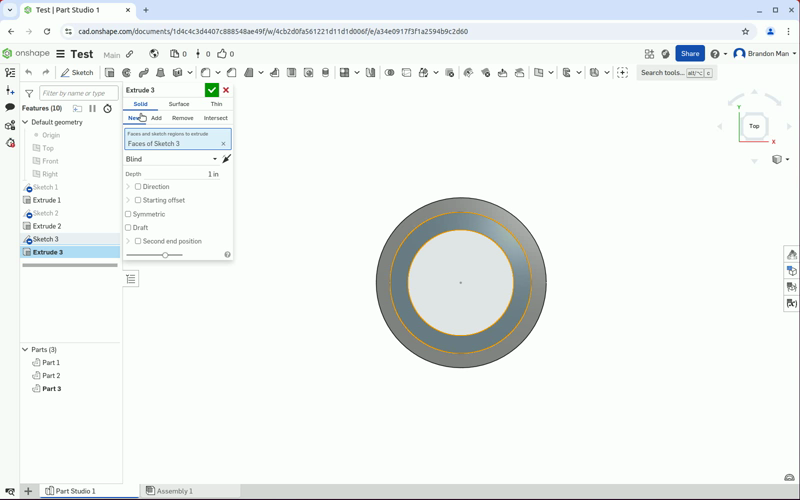
mouse_move(137, 120)
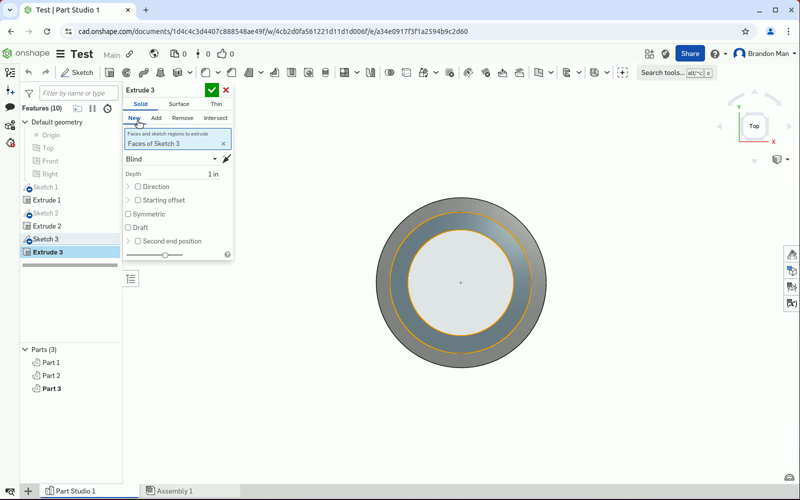
click(137, 120)
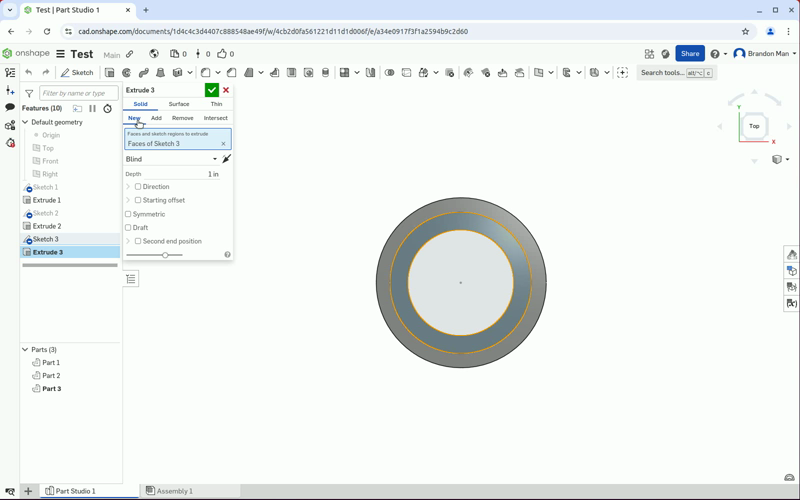
key(tab, 4)
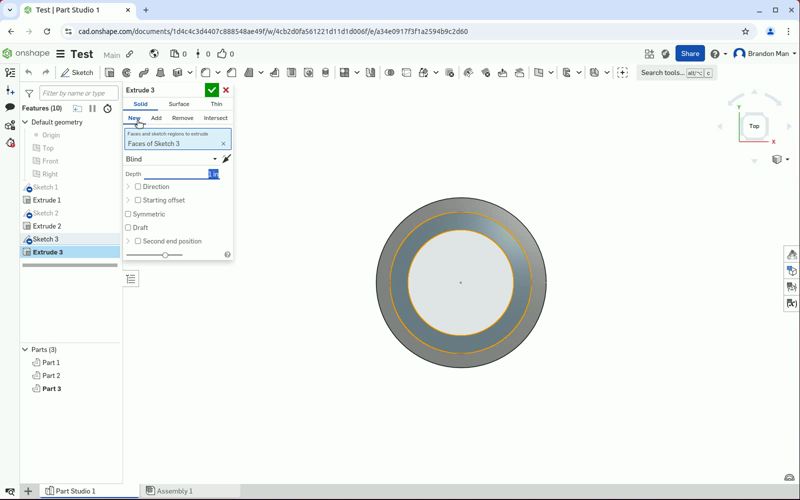
text(-3.37)
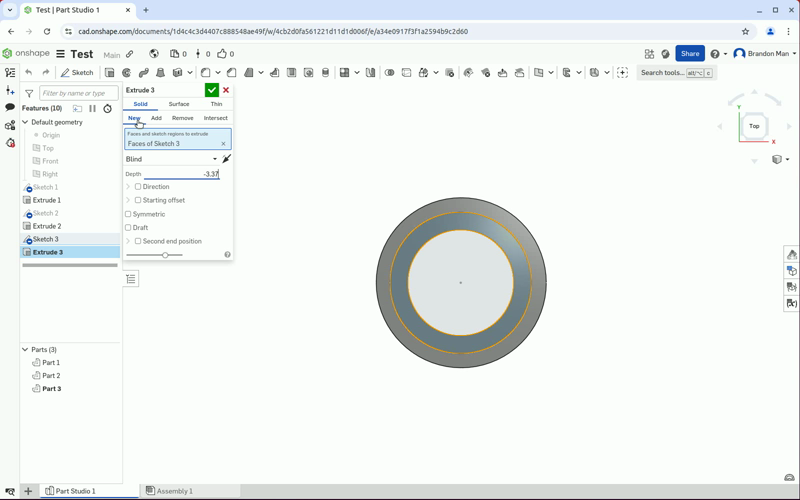
key(enter)
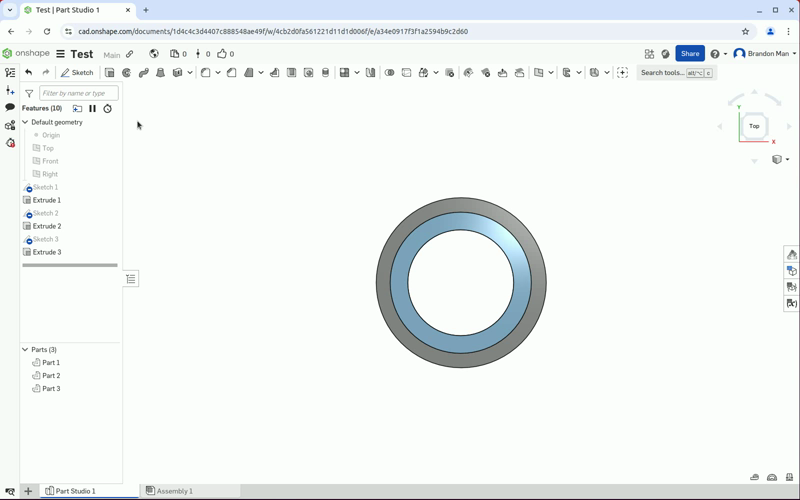
key(shift+h)
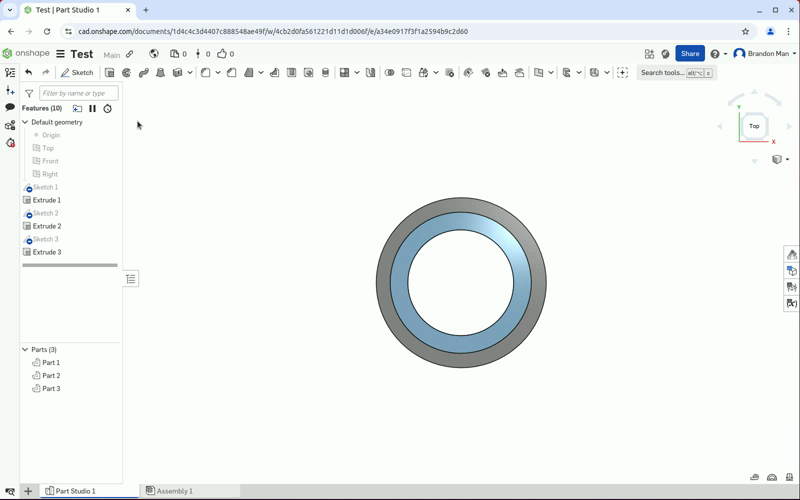
key(shift+h)
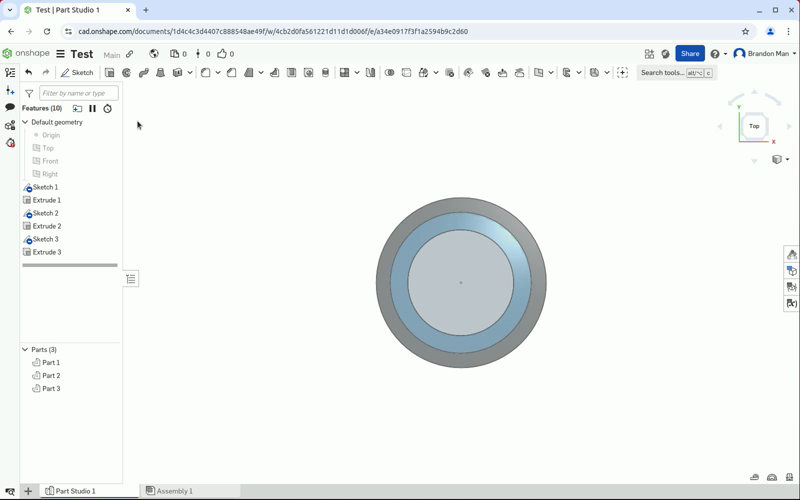
key(shift+7)
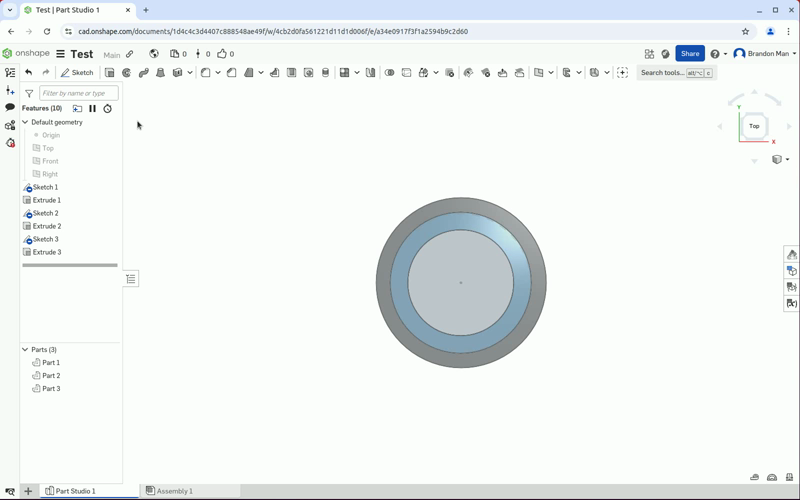
key(up, 3)
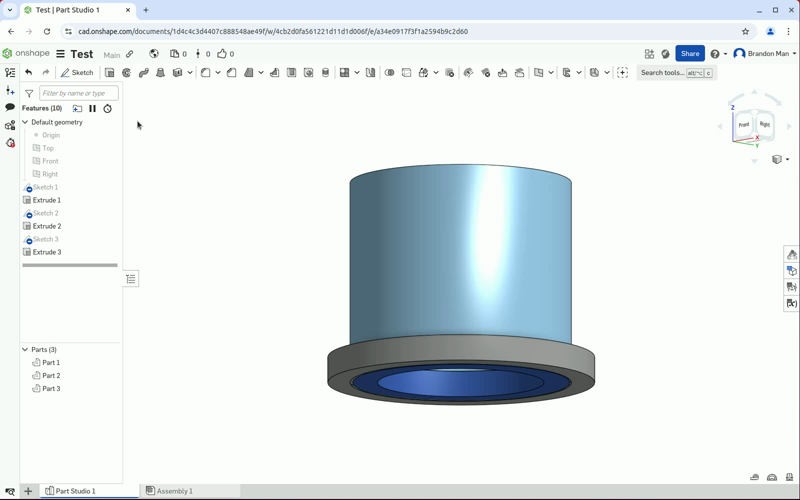
key(left, 3)
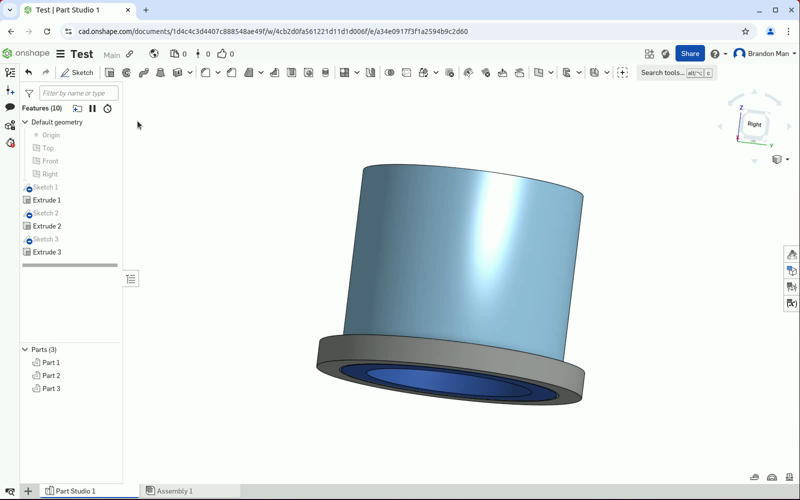
key(right, 3)
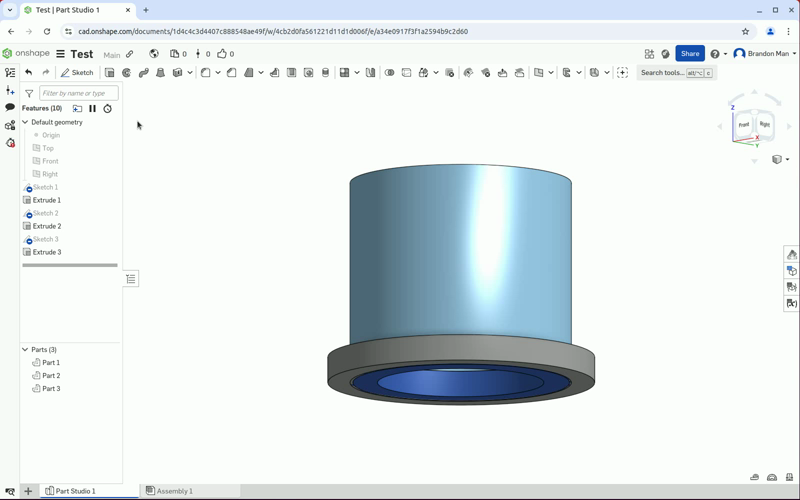
key(down, 3)
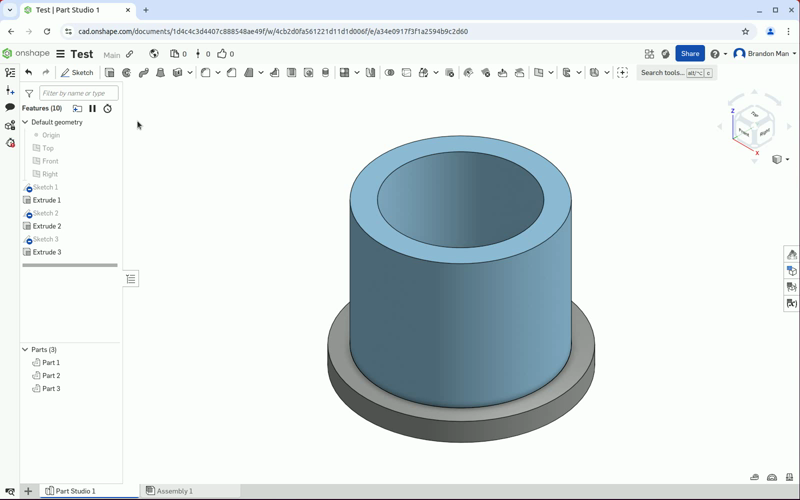
mouse_move(73, 189)
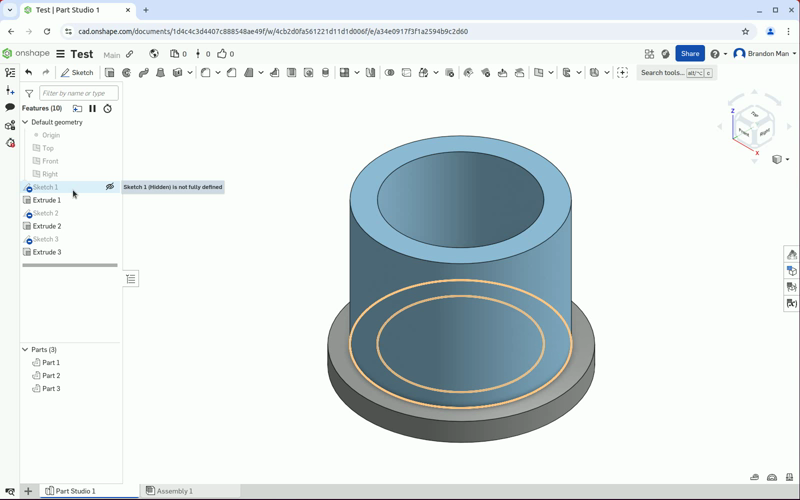
click(73, 189)